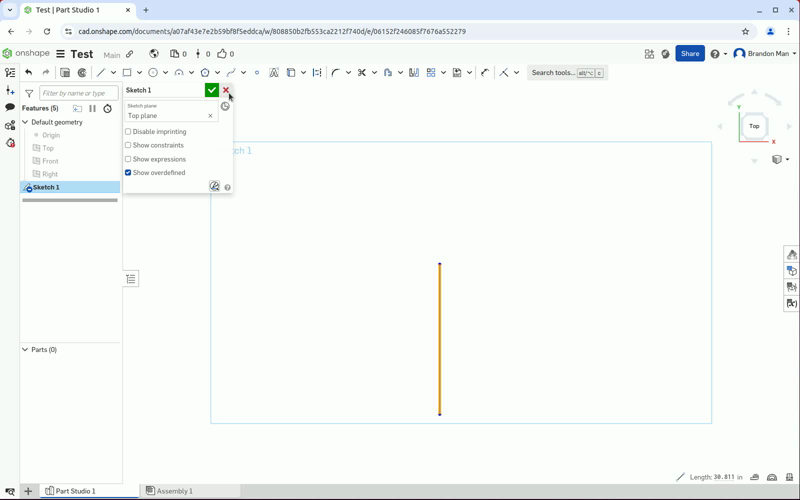
key(shift+h)
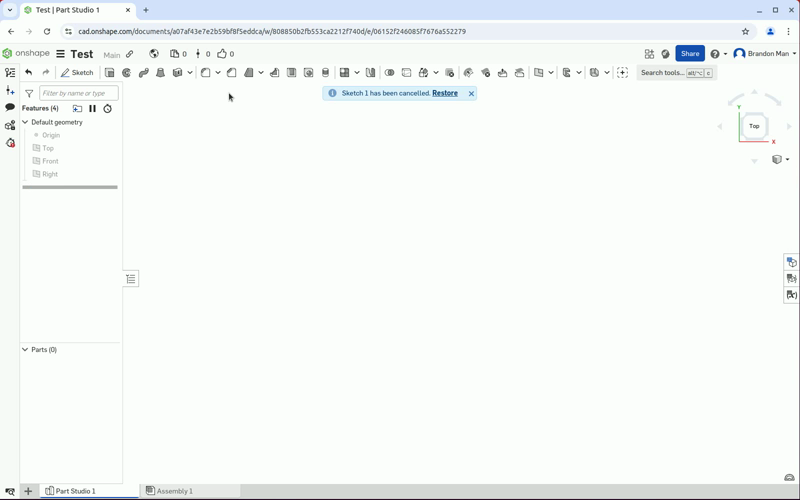
mouse_move(73, 352)
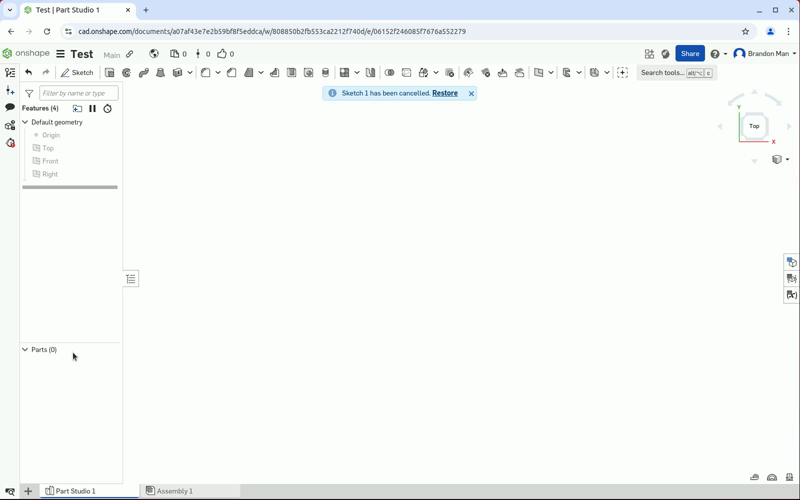
key(y)
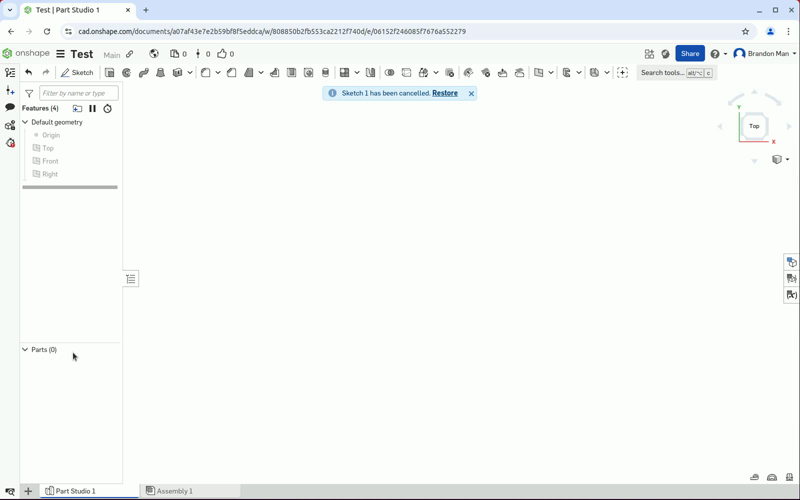
key(shift+p)
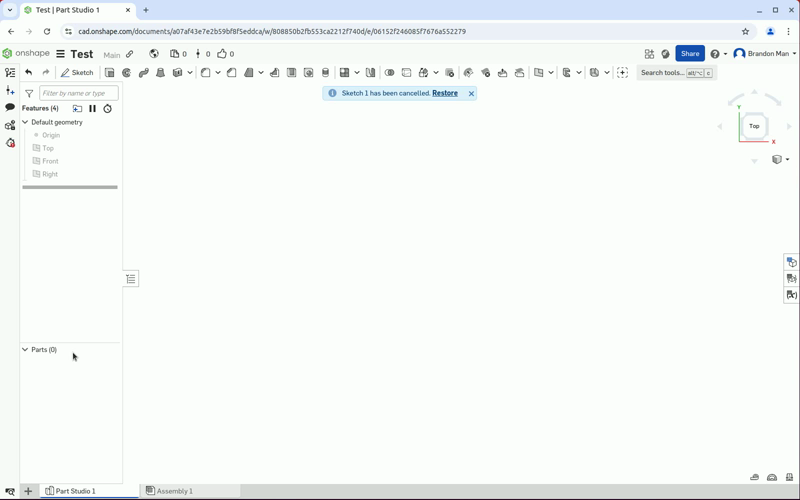
key(space)
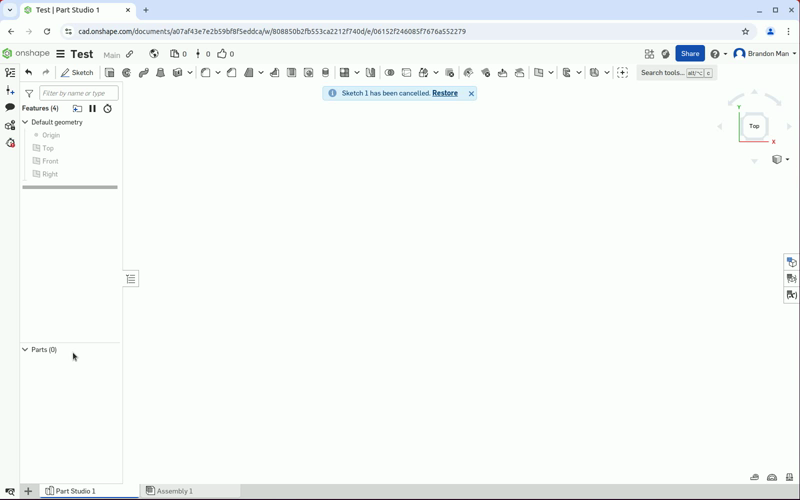
key_down(shift)
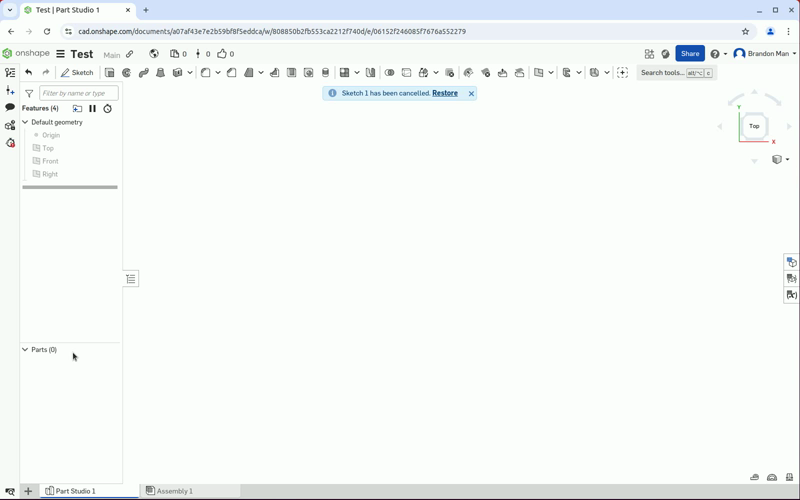
key(up)
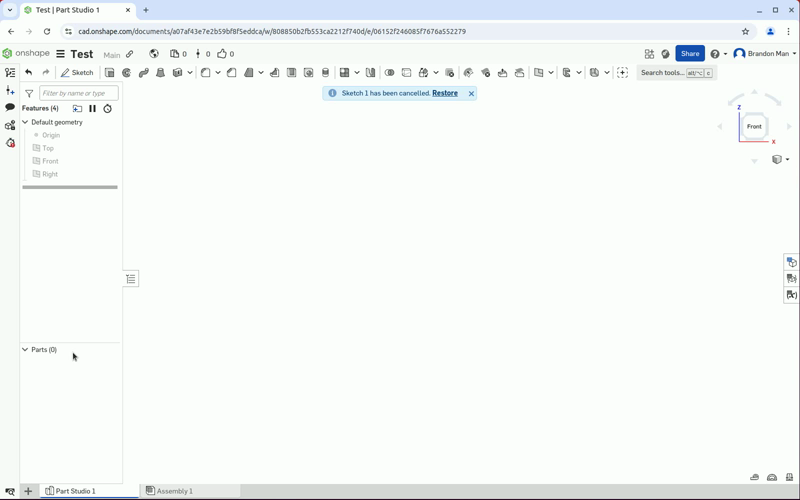
key_up(shift)
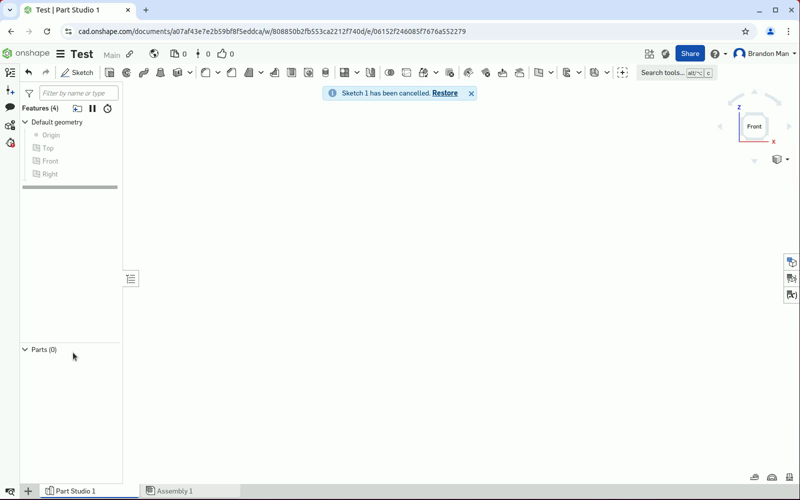
mouse_move(73, 352)
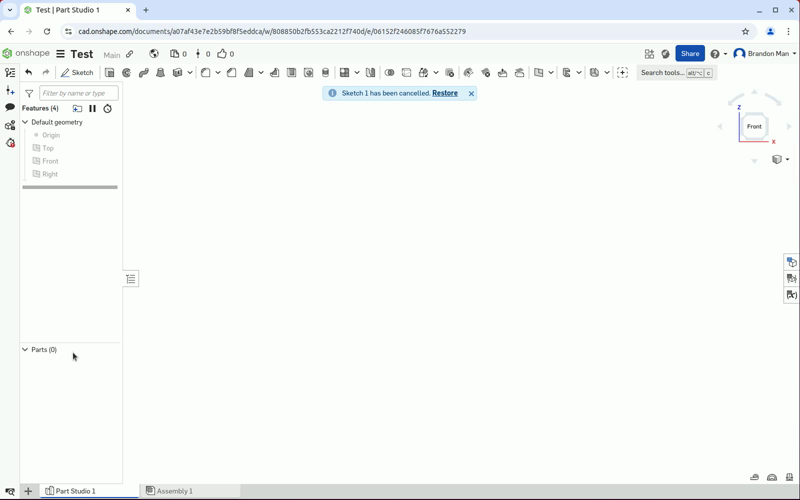
key(shift+y)
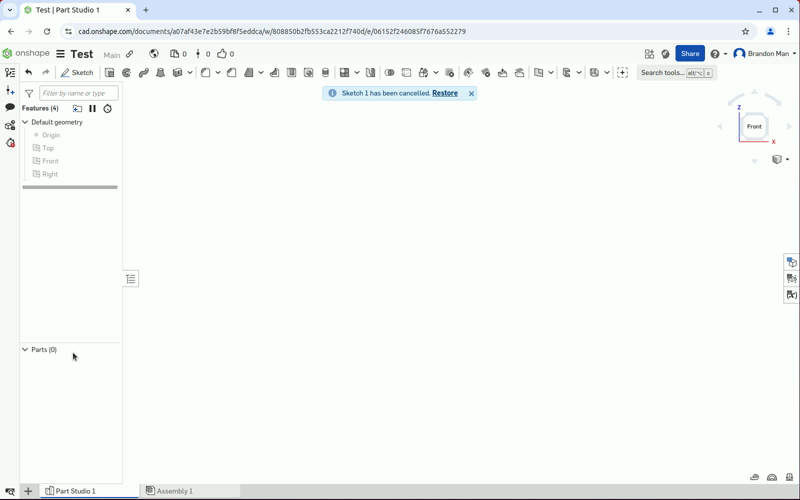
key(shift+s)
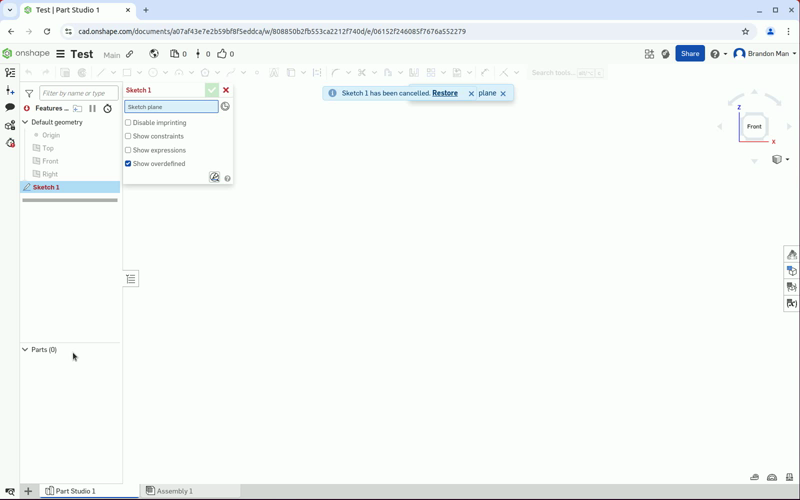
mouse_move(73, 163)
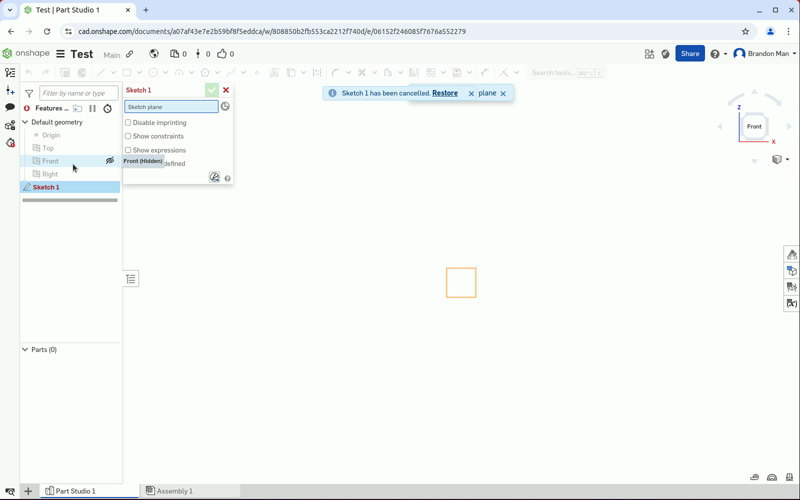
click(73, 163)
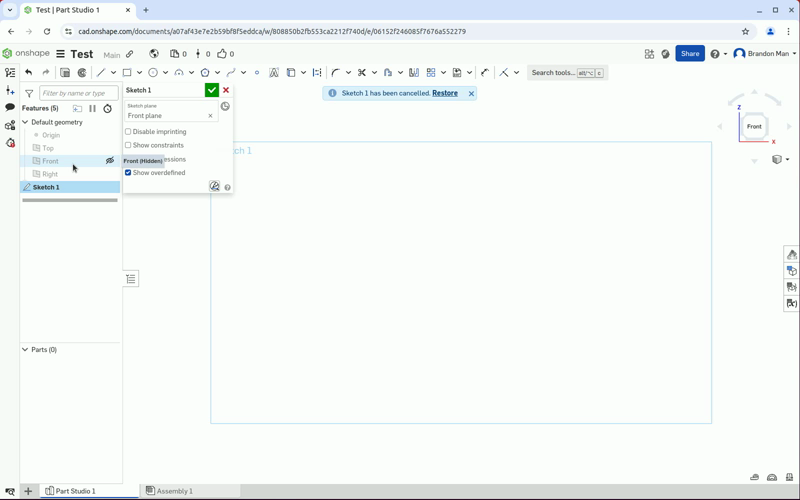
mouse_move(73, 352)
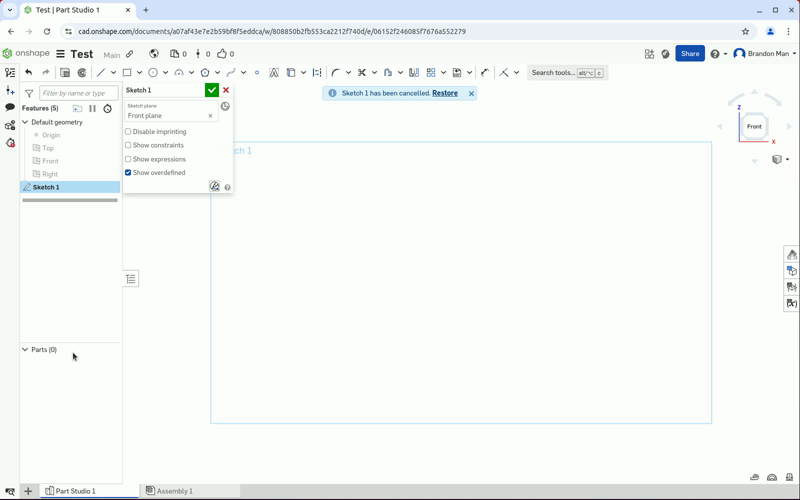
key(y)
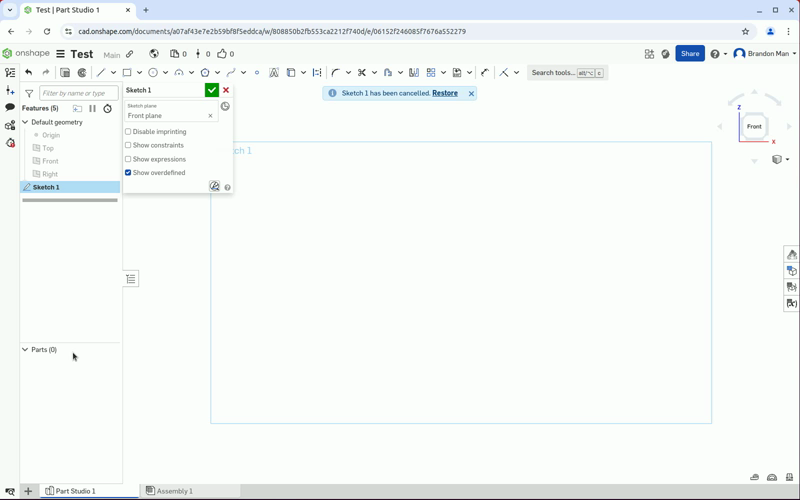
key(l)
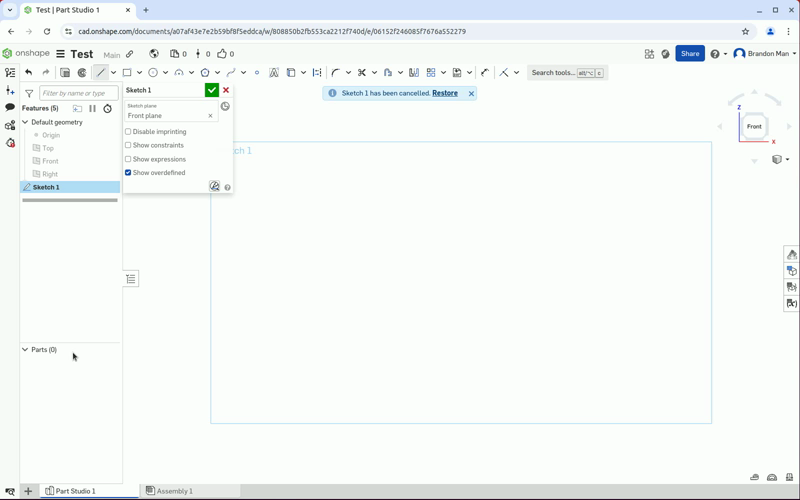
key_down(shift)
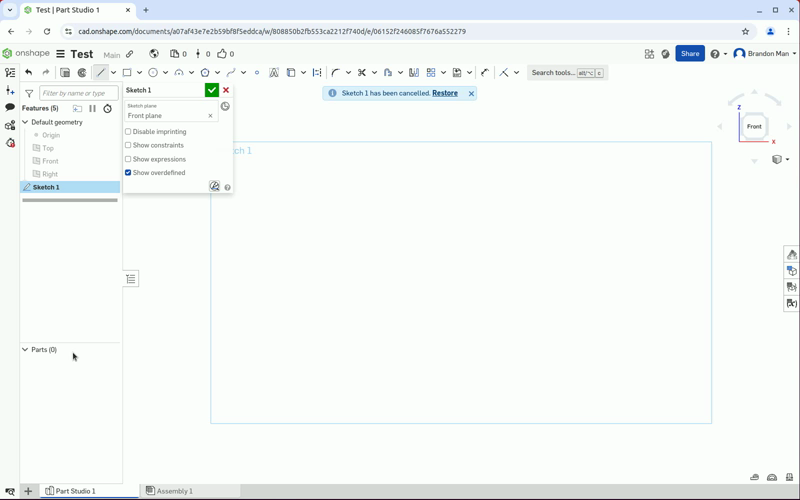
mouse_move(385, 282)
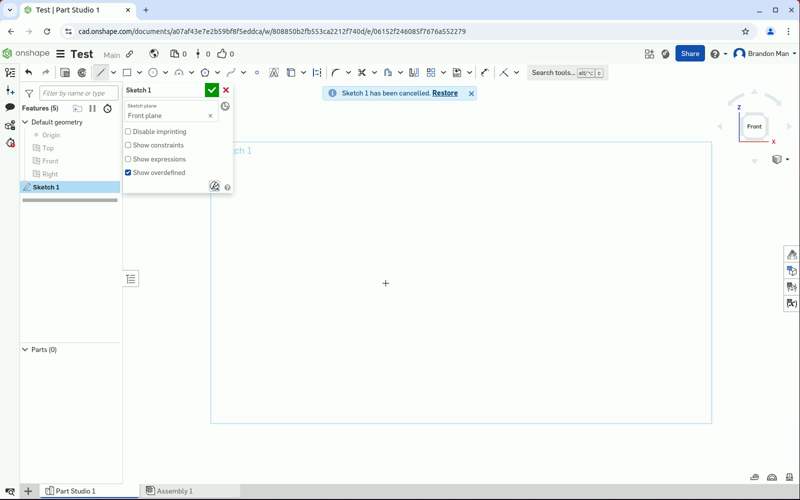
click(385, 282)
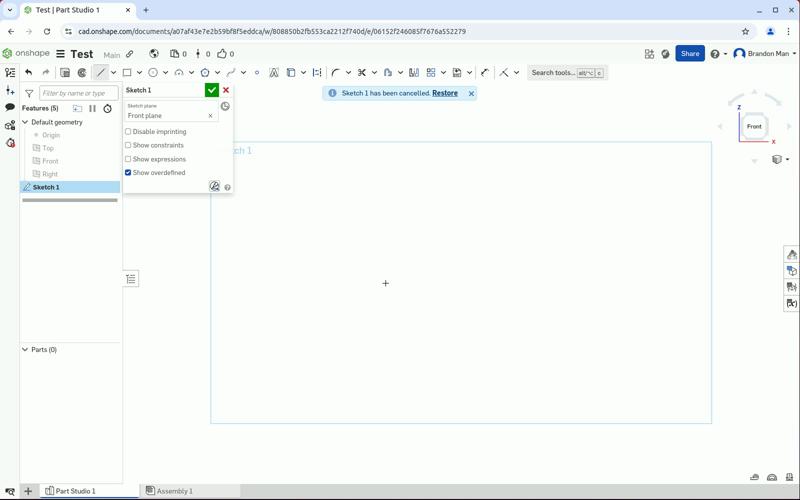
key_up(shift)
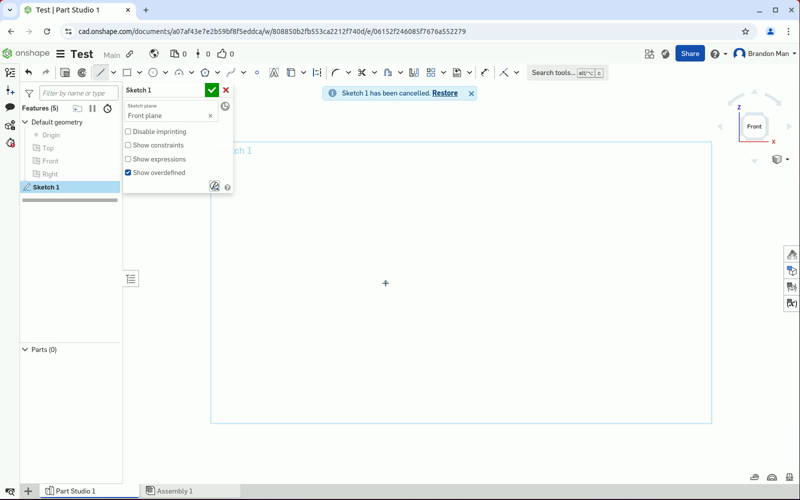
key_down(shift)
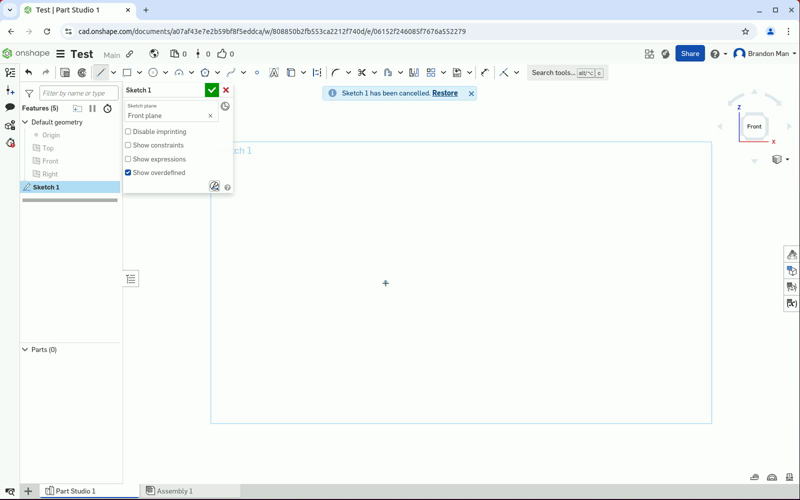
mouse_move(461, 282)
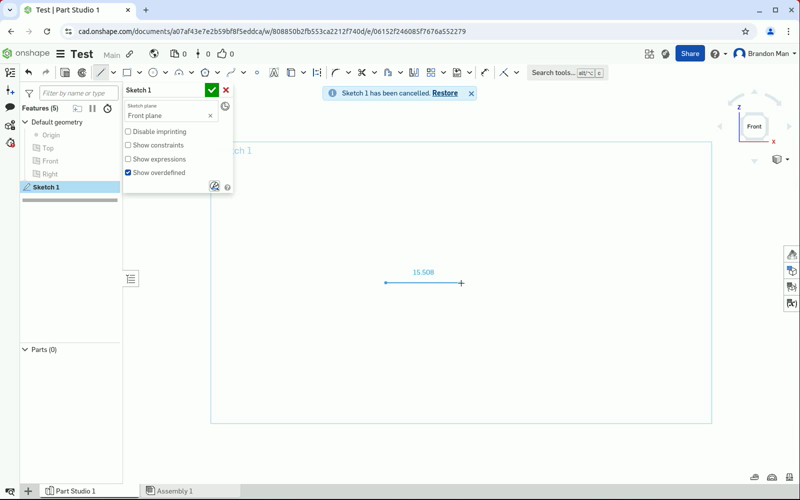
click(461, 282)
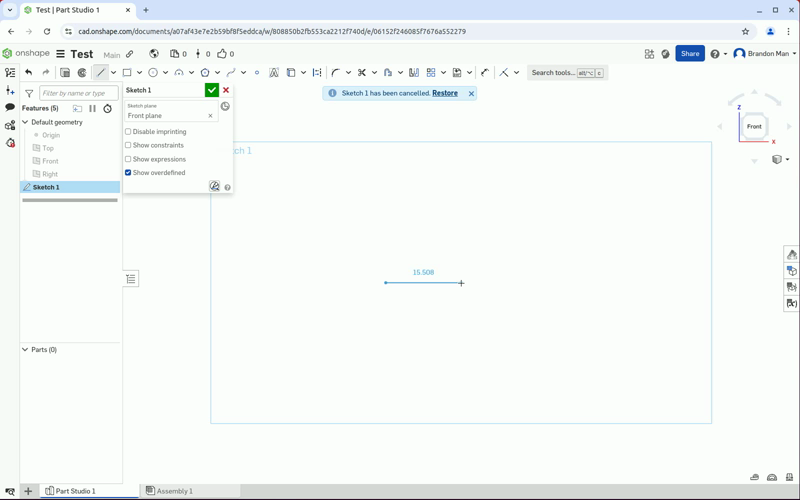
key_up(shift)
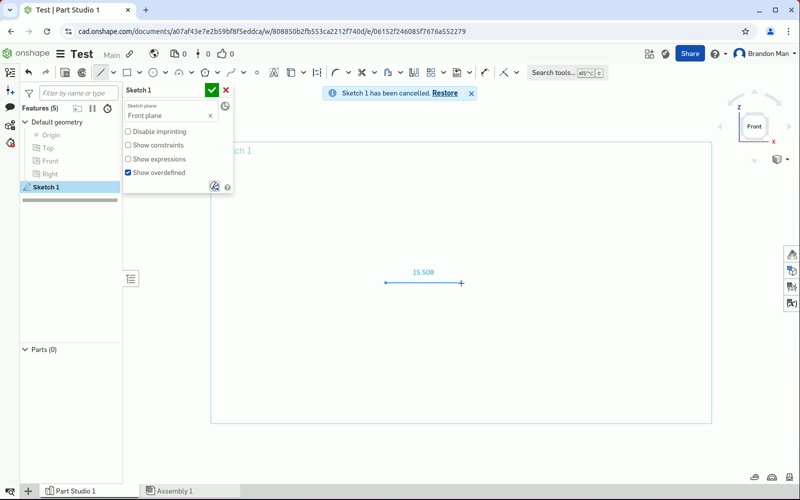
key_down(shift)
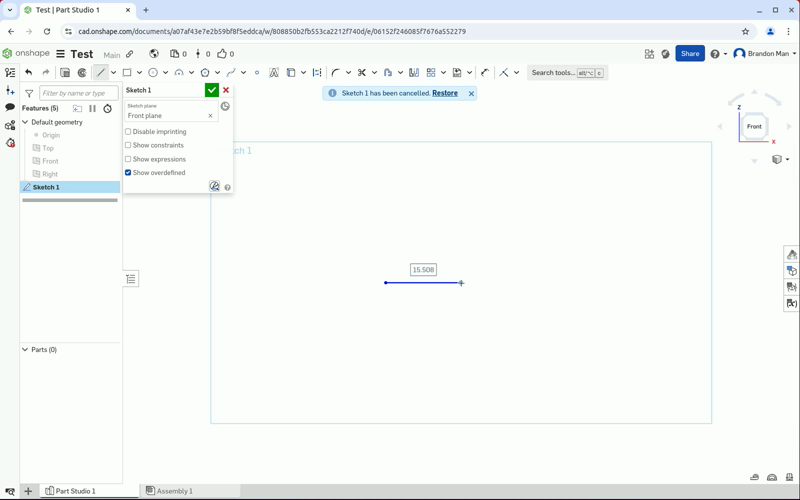
mouse_move(461, 207)
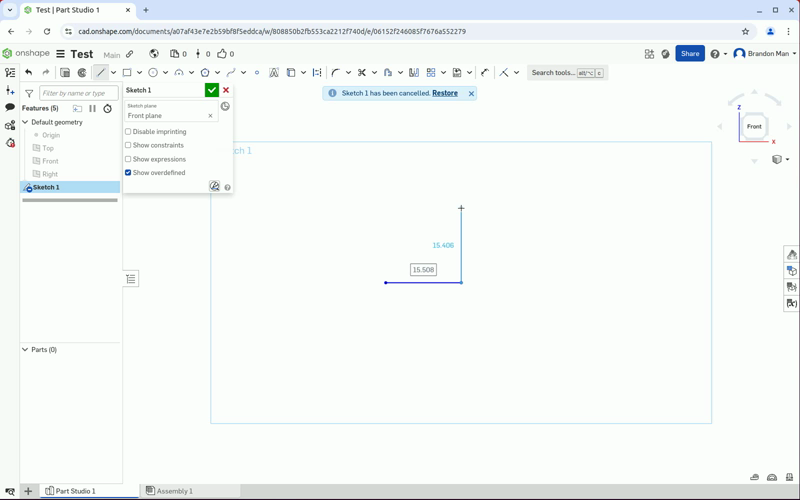
click(461, 207)
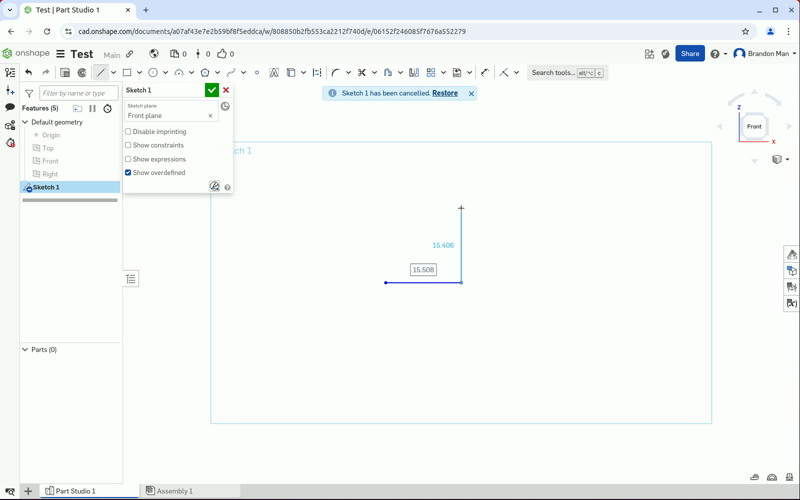
key_up(shift)
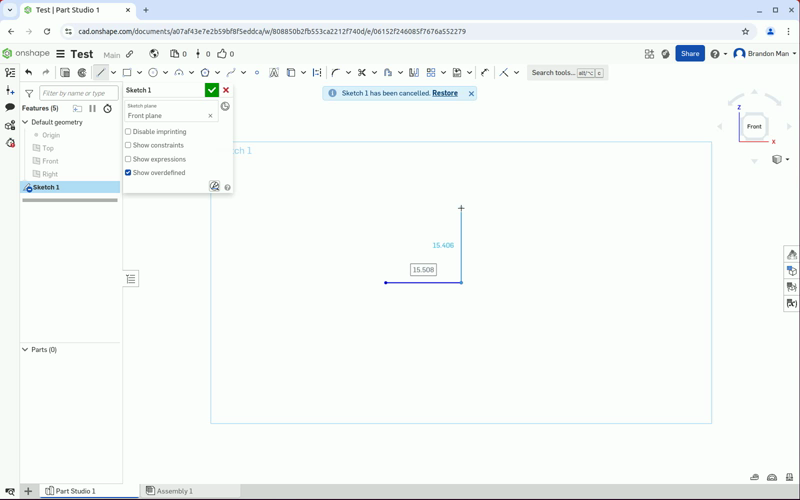
key_down(shift)
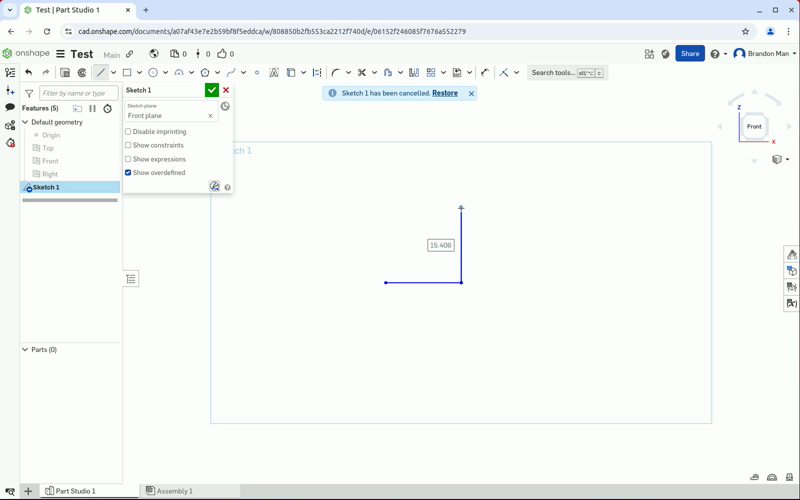
mouse_move(385, 207)
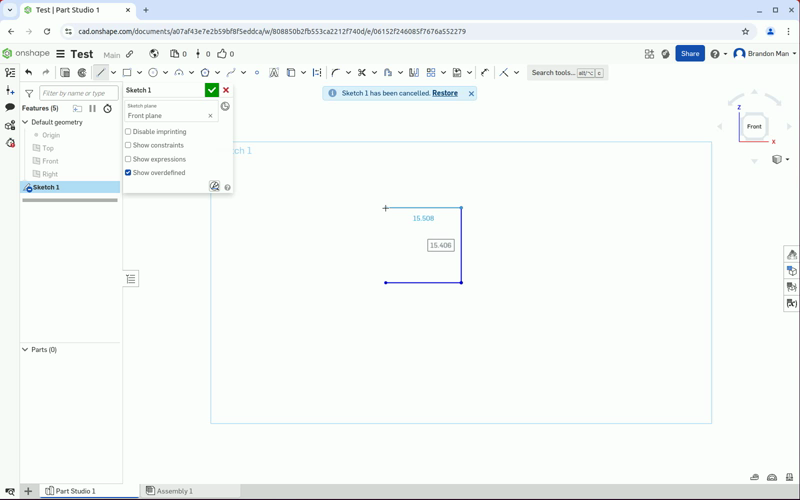
click(385, 207)
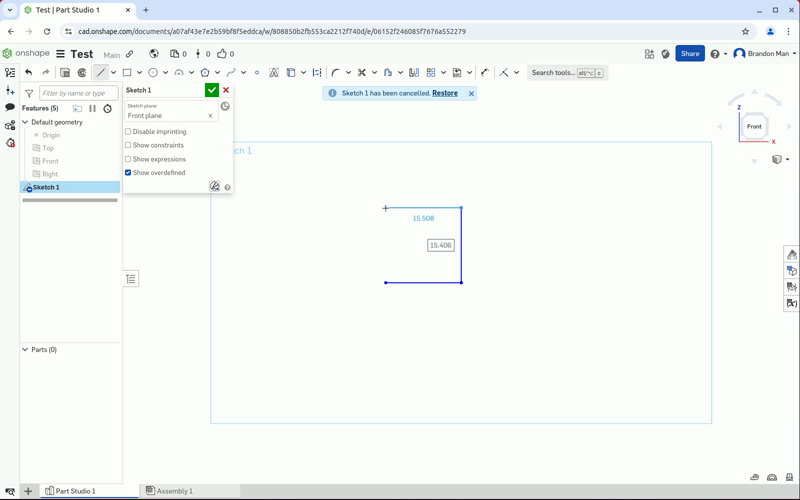
key_up(shift)
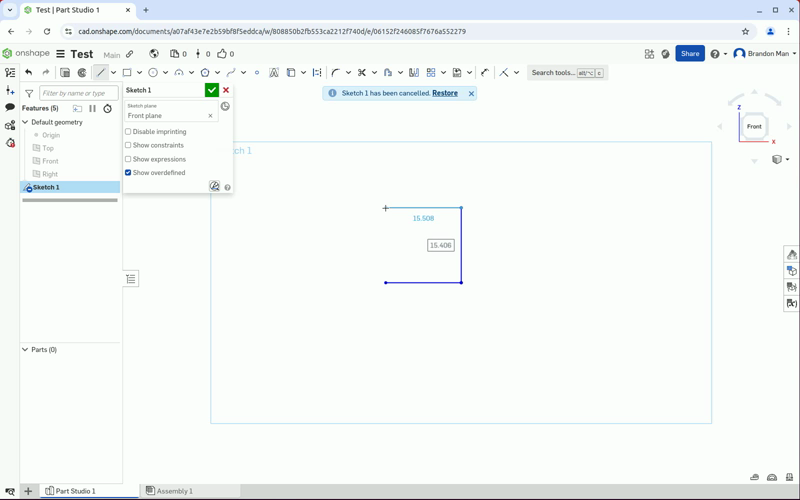
key_down(shift)
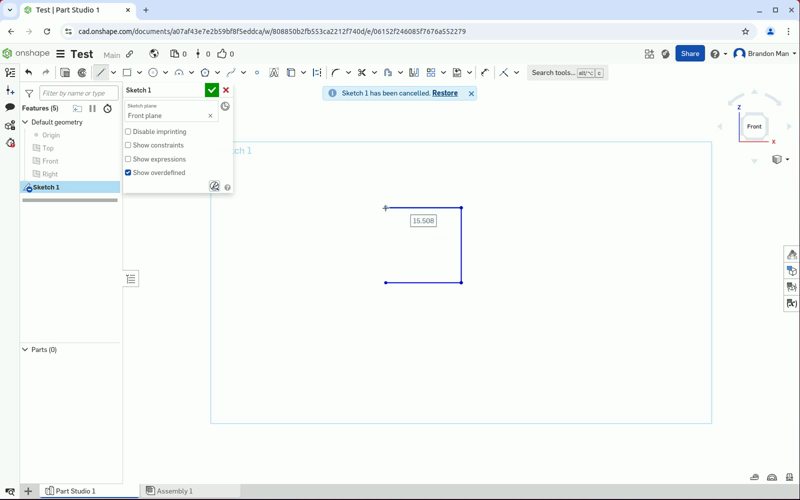
mouse_move(385, 282)
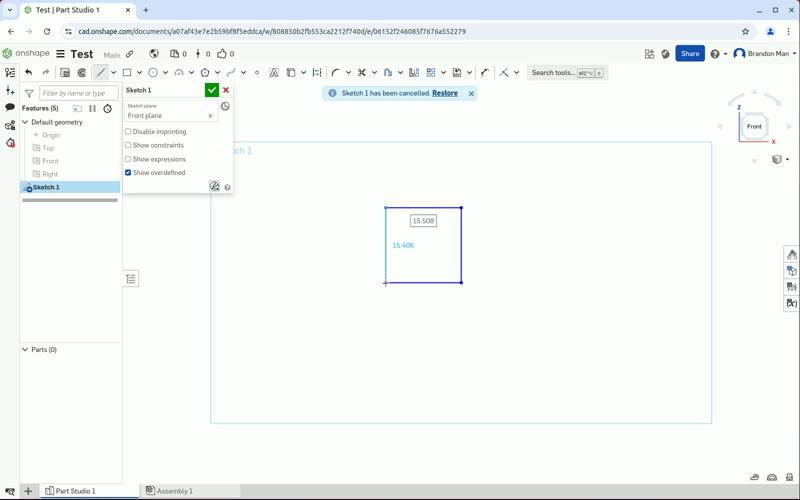
key_up(shift)
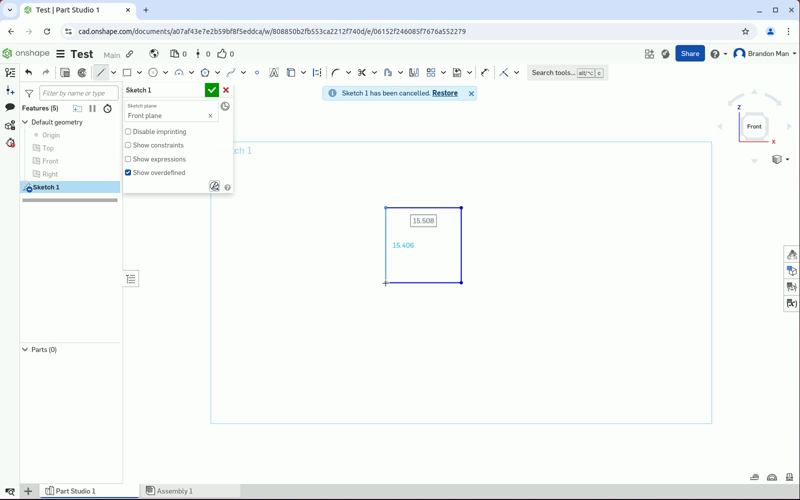
click(385, 282)
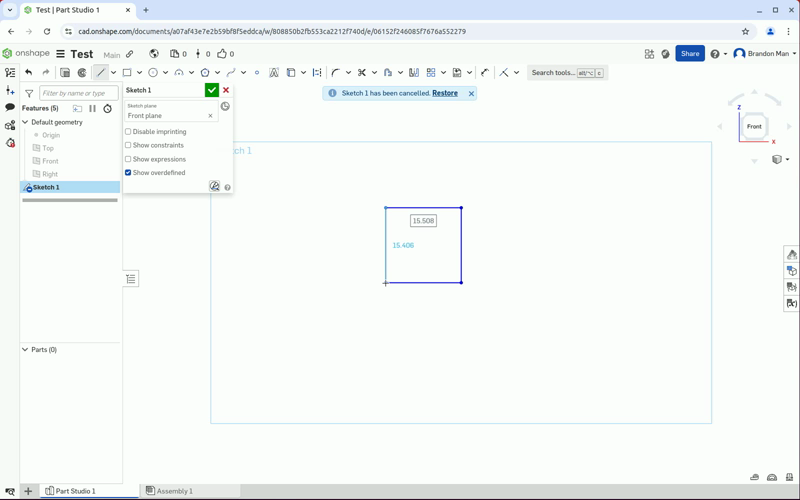
key(esc)
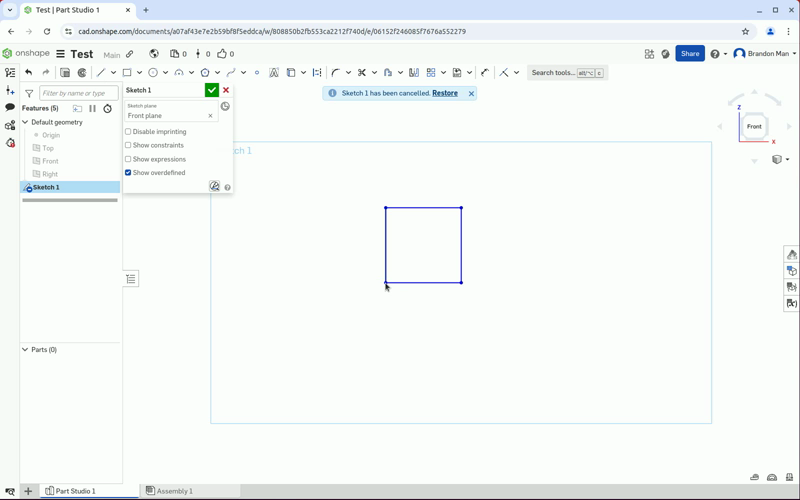
mouse_move(438, 230)
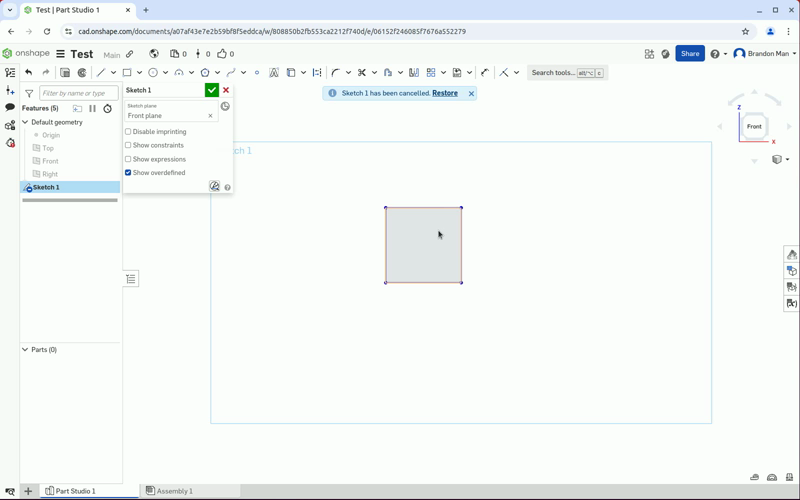
click(438, 230)
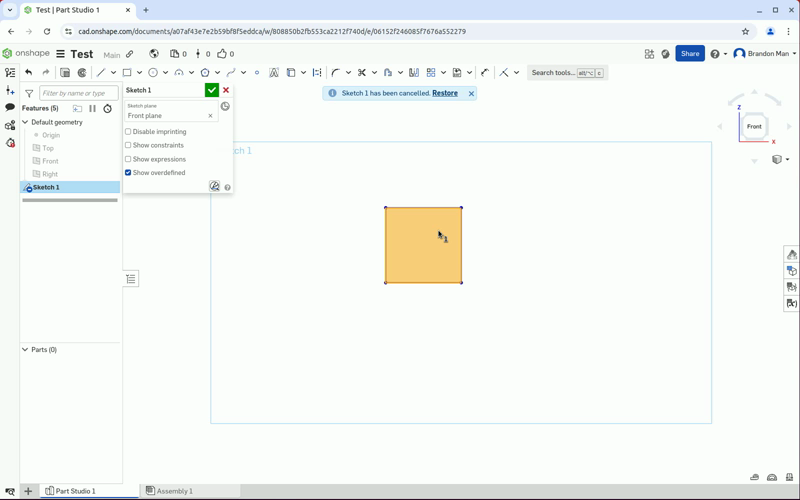
mouse_move(73, 352)
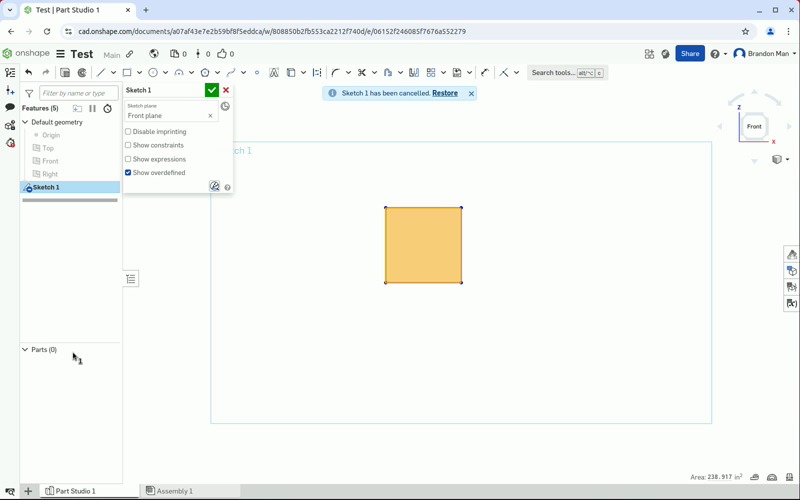
key(shift+y)
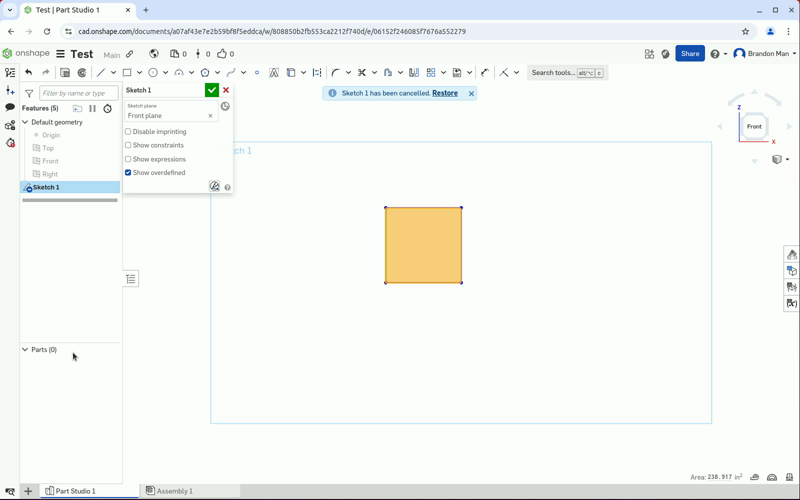
key(shift+e)
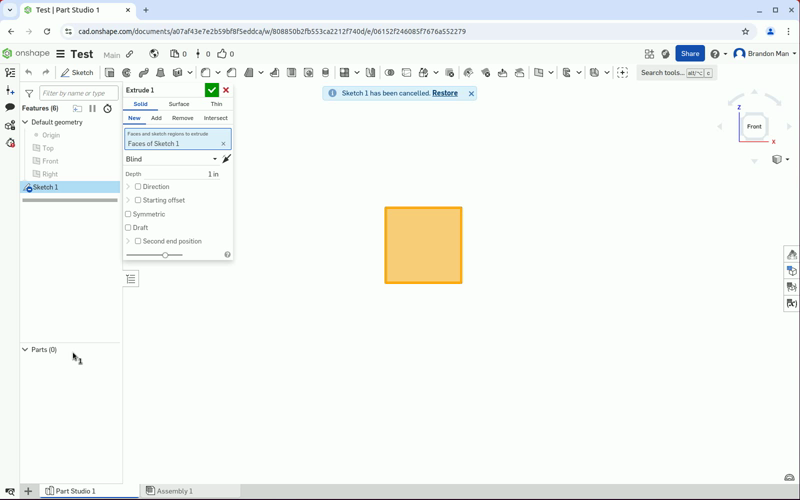
mouse_move(143, 106)
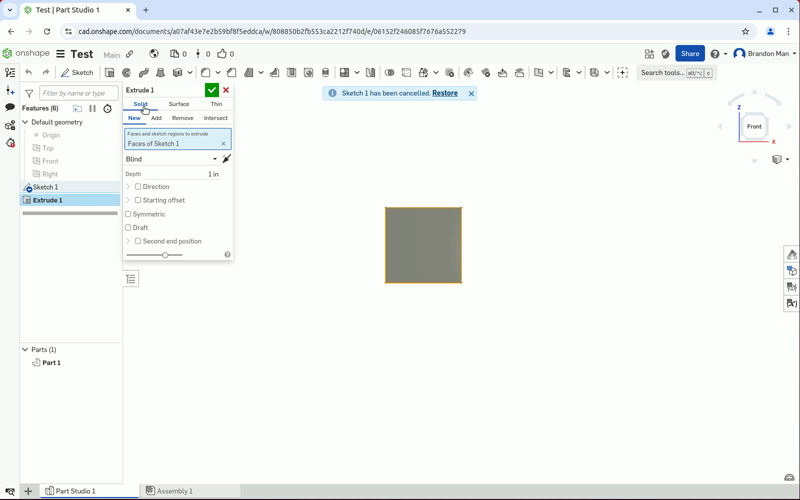
click(143, 106)
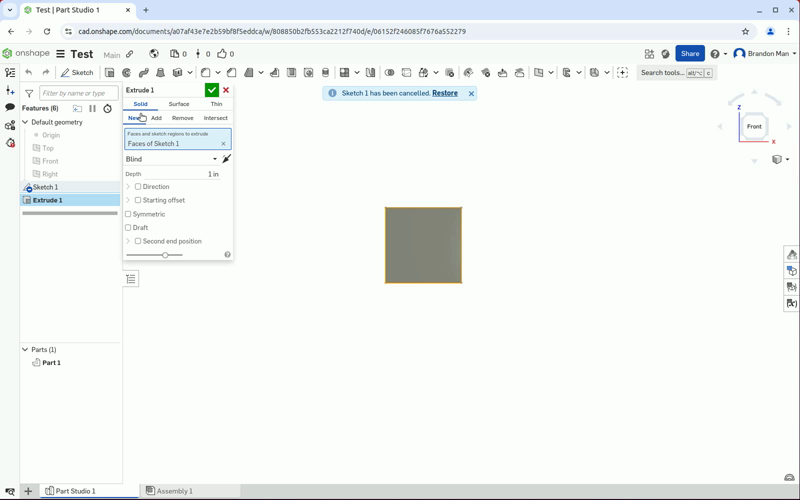
mouse_move(137, 120)
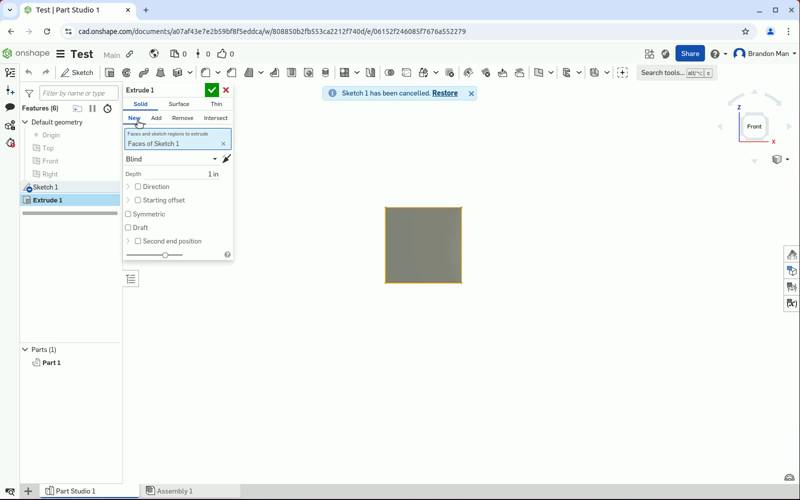
click(137, 120)
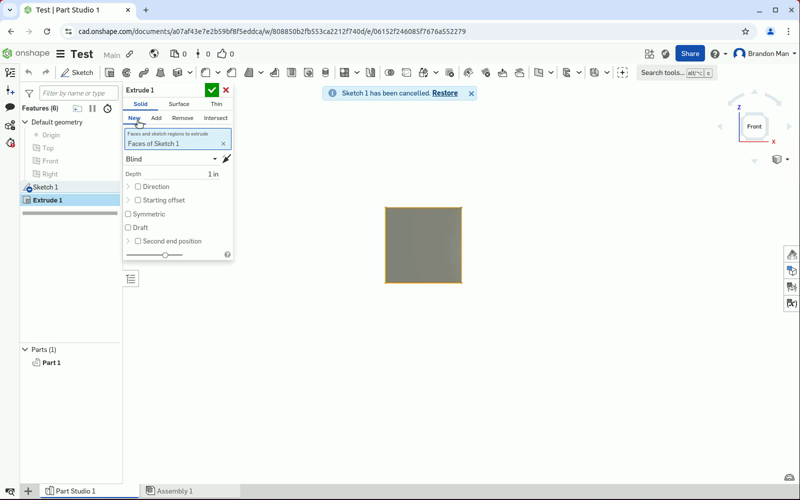
key(tab, 4)
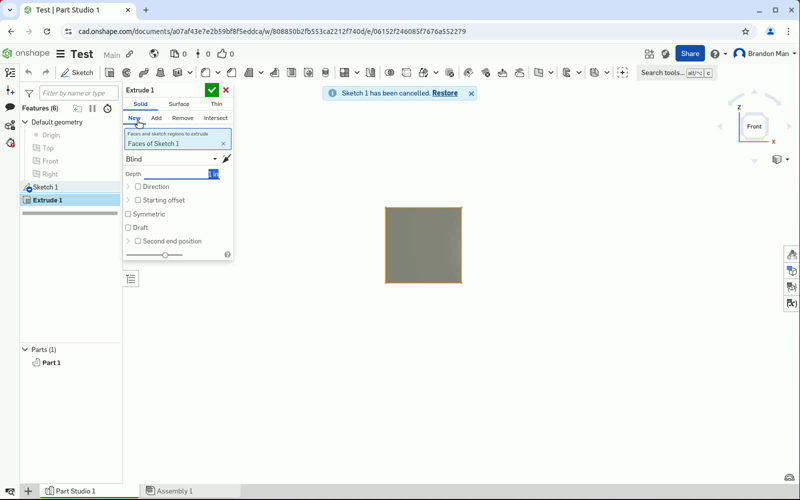
text(15.405)
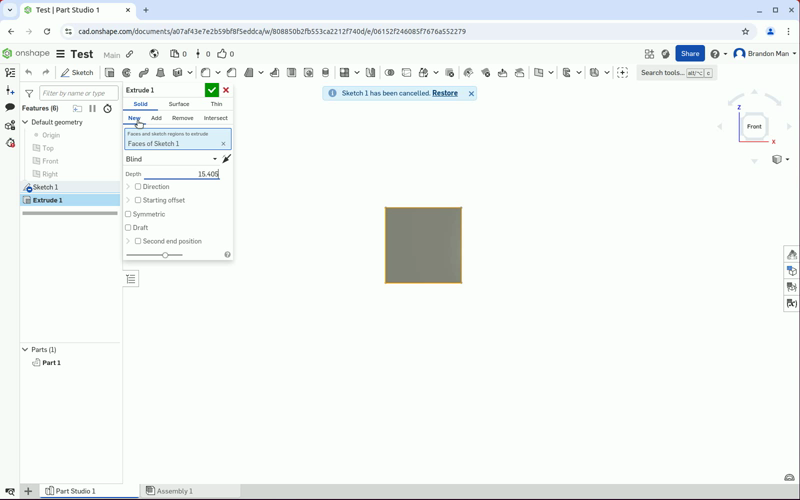
key(enter)
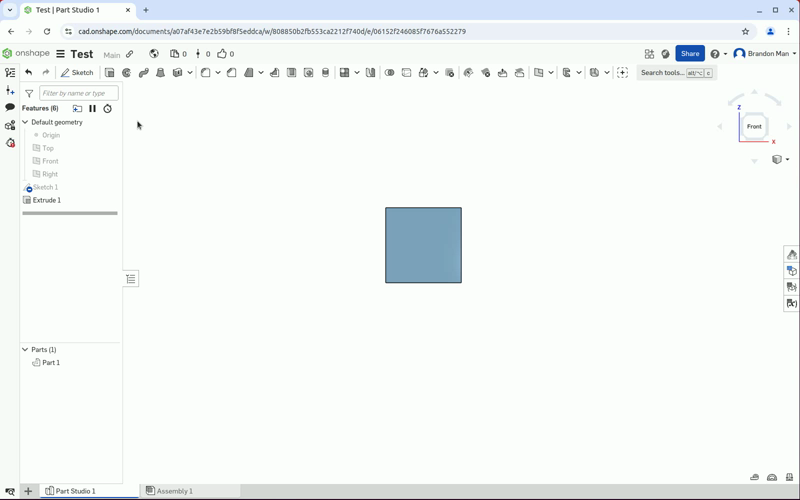
key(shift+h)
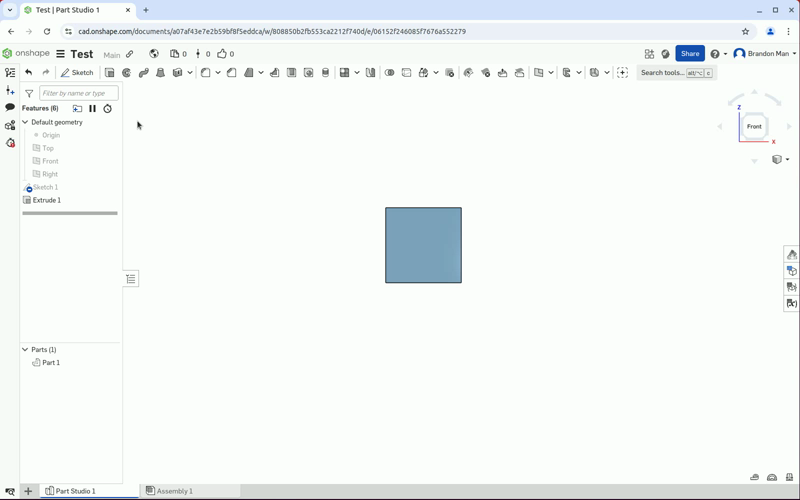
key(shift+h)
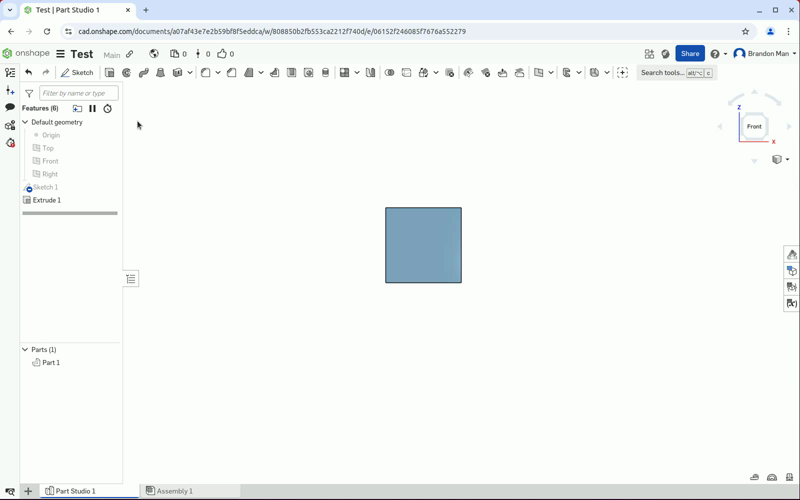
mouse_move(73, 189)
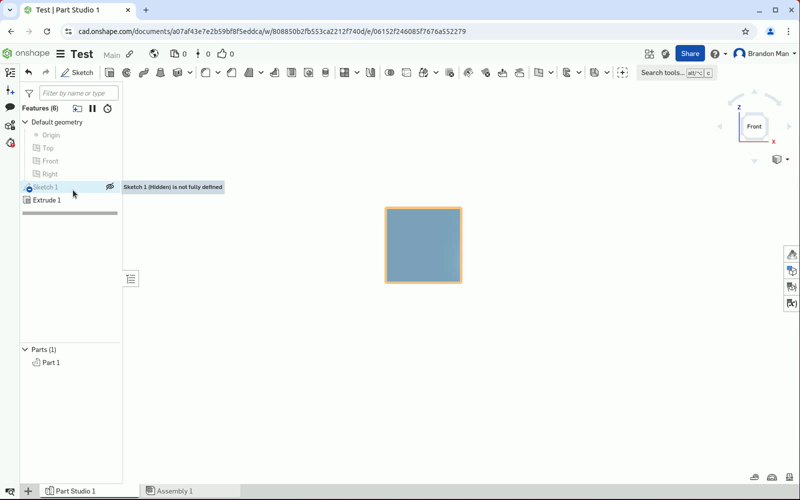
click(73, 189)
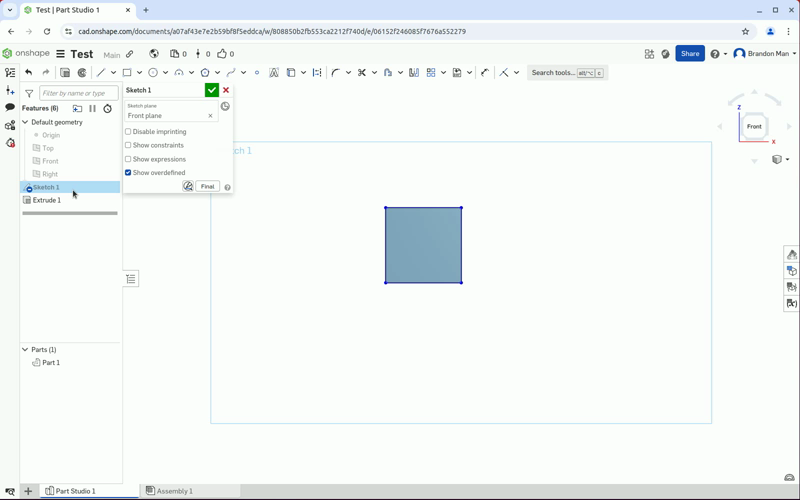
mouse_move(229, 92)
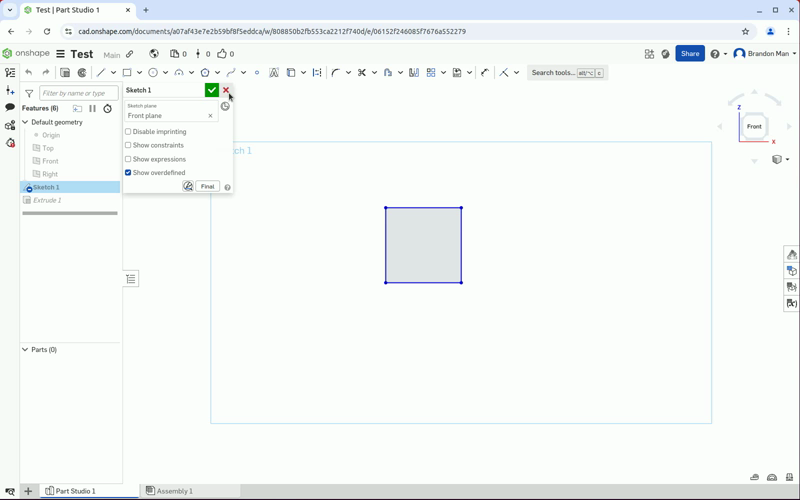
click(229, 92)
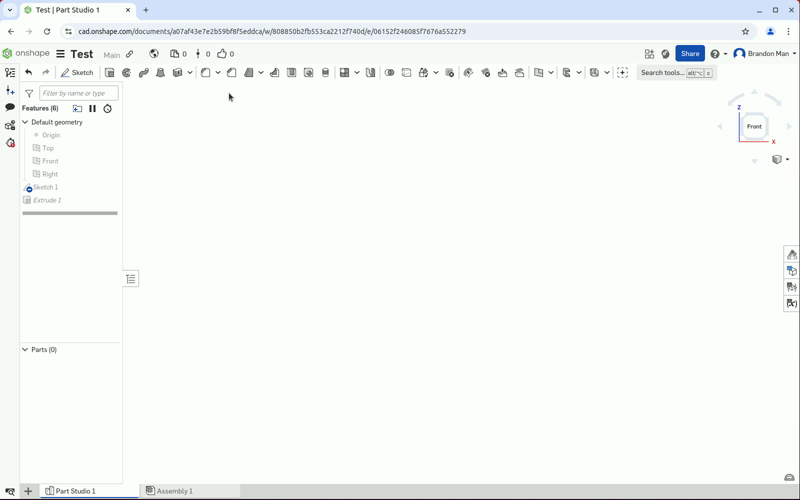
mouse_move(541, 75)
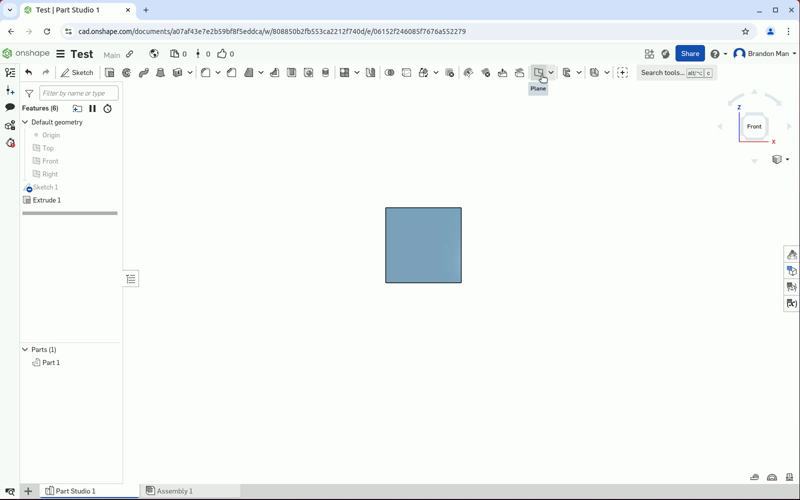
click(541, 75)
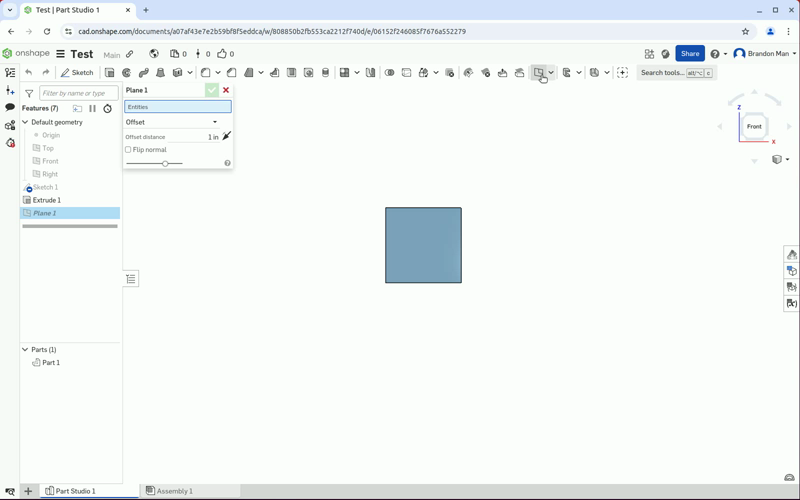
mouse_move(73, 163)
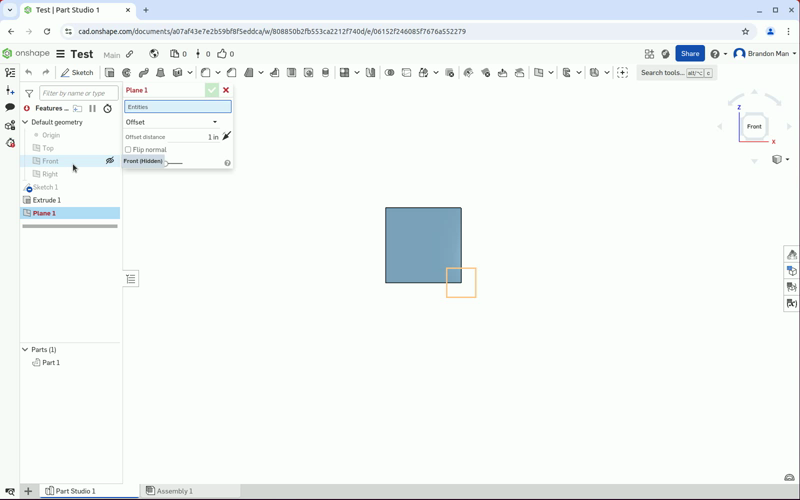
click(73, 163)
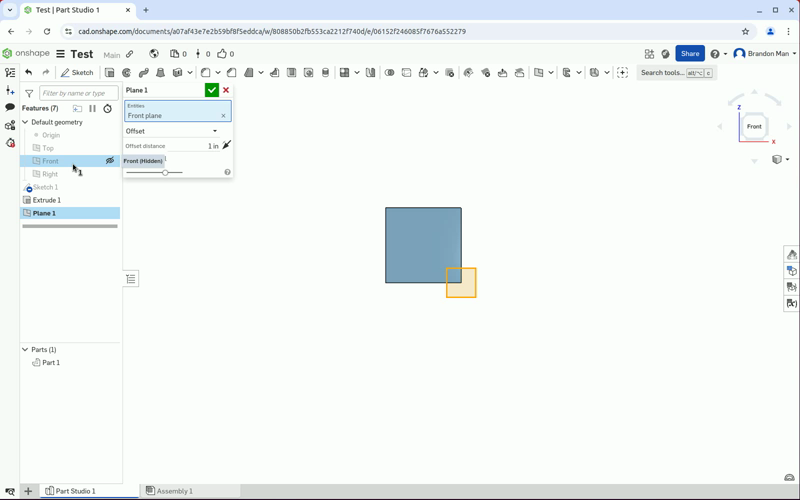
key(tab, 2)
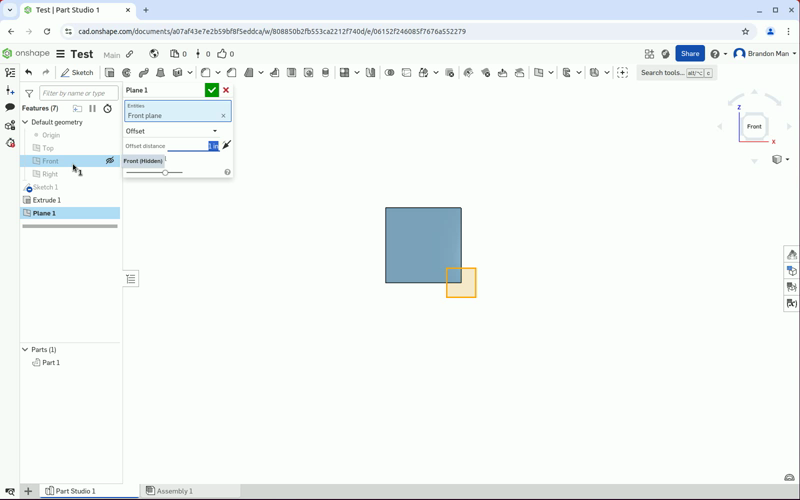
text(15.405)
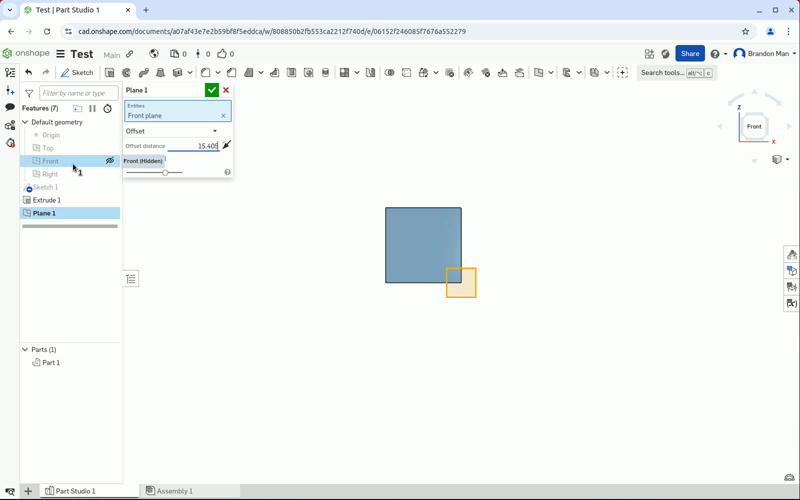
key(enter, 2)
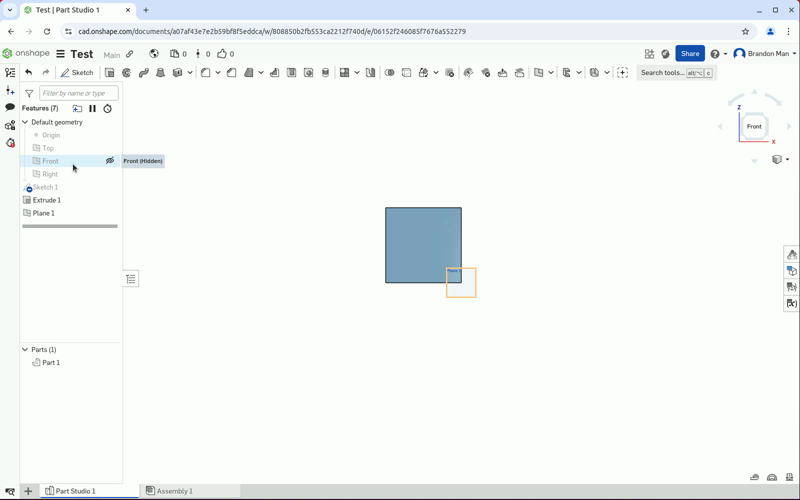
key(shift+s)
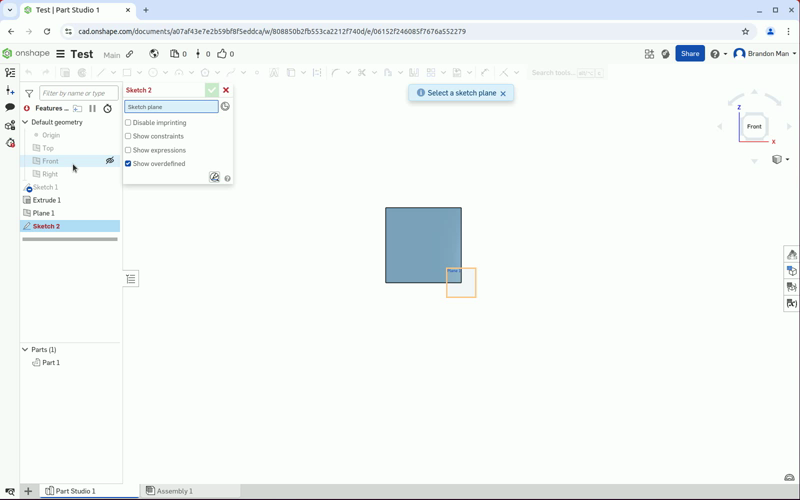
mouse_move(73, 215)
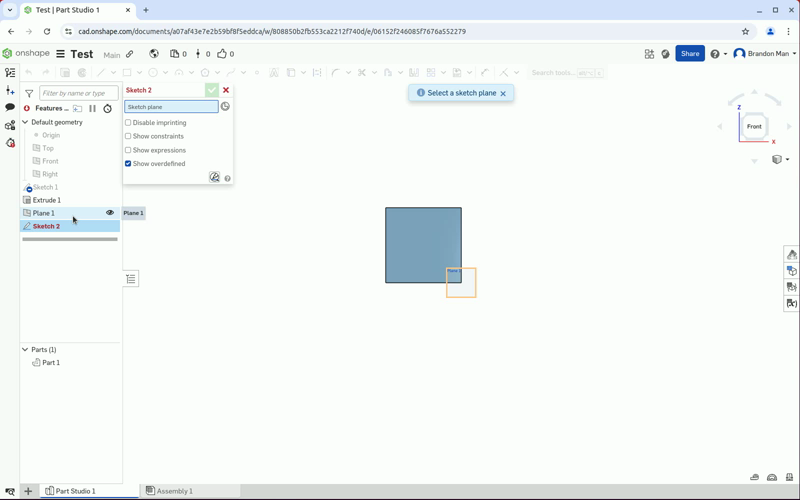
click(73, 215)
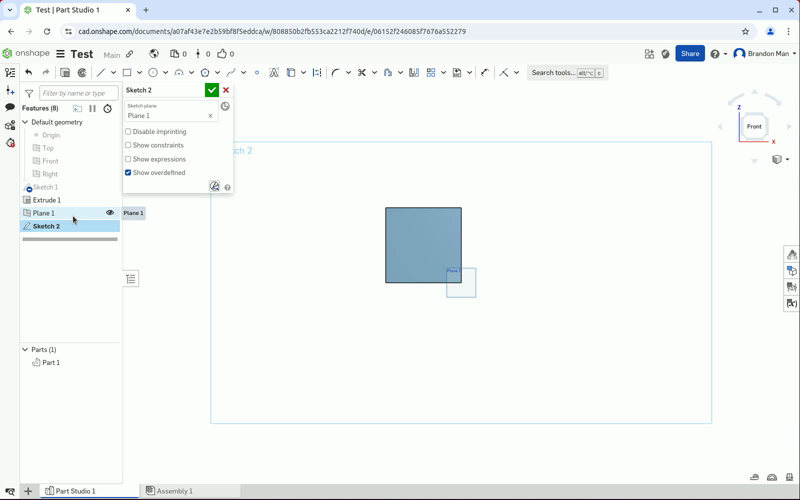
mouse_move(73, 352)
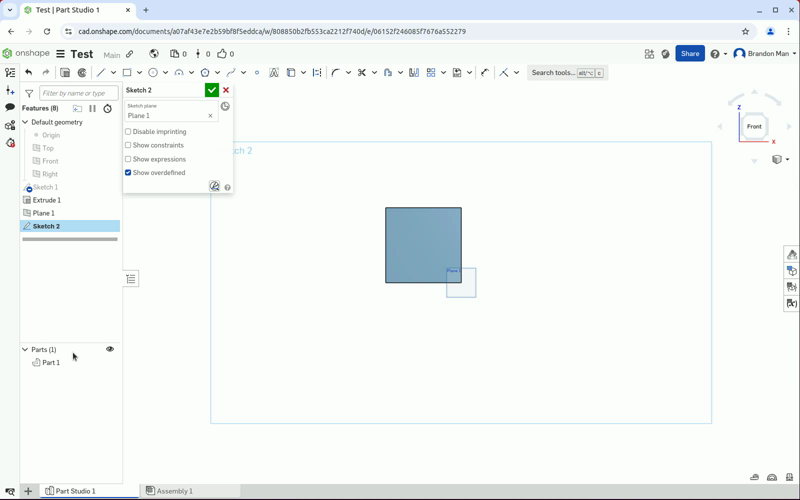
key(y)
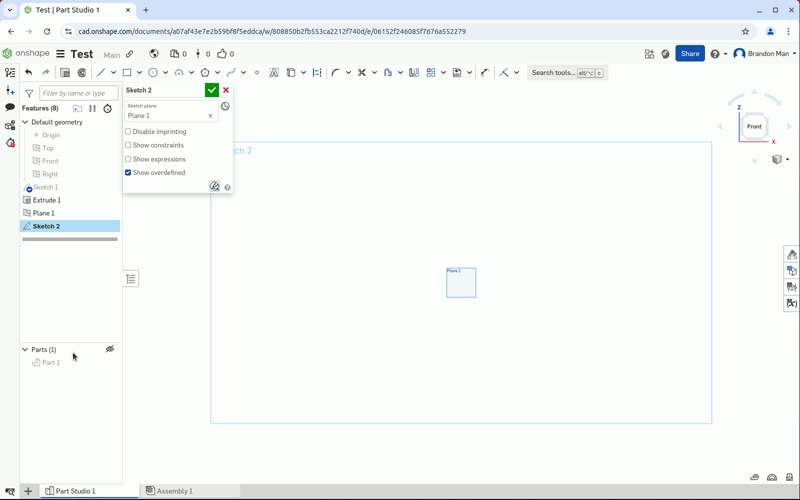
key(l)
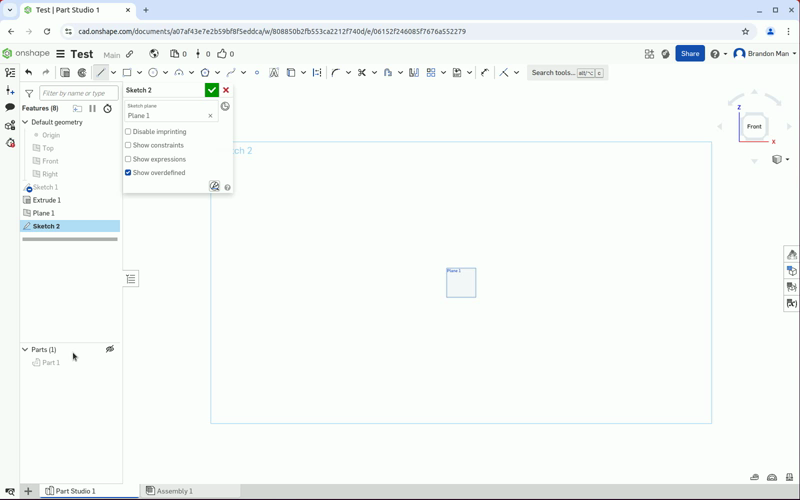
key_down(shift)
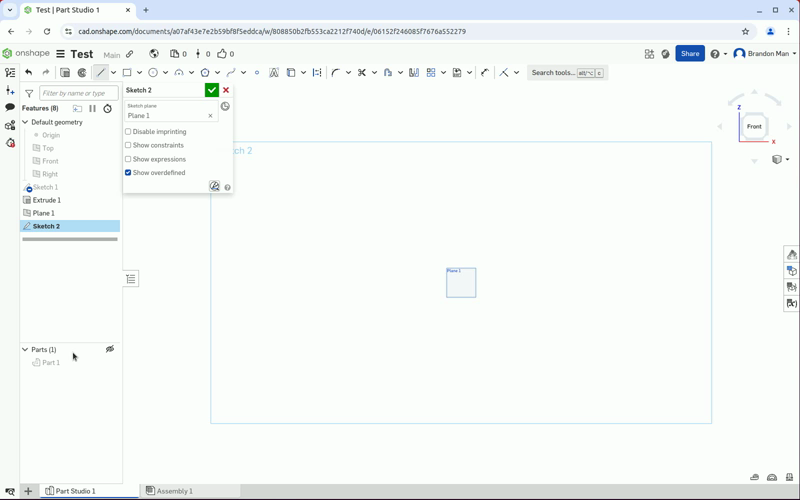
mouse_move(385, 245)
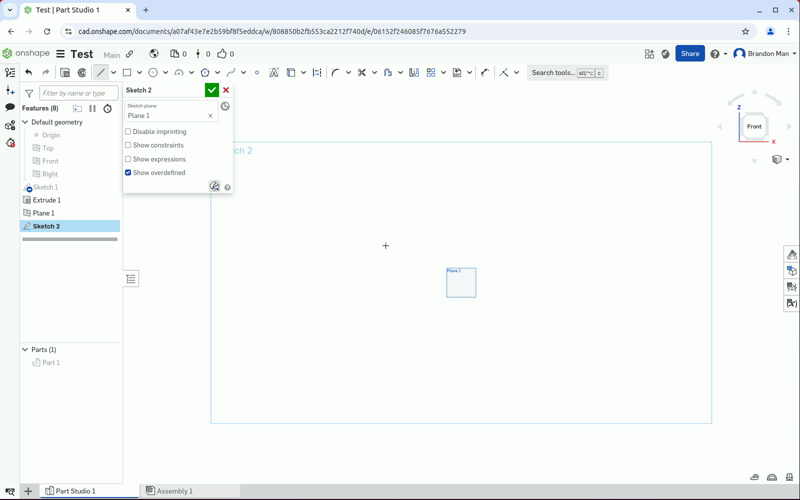
click(385, 245)
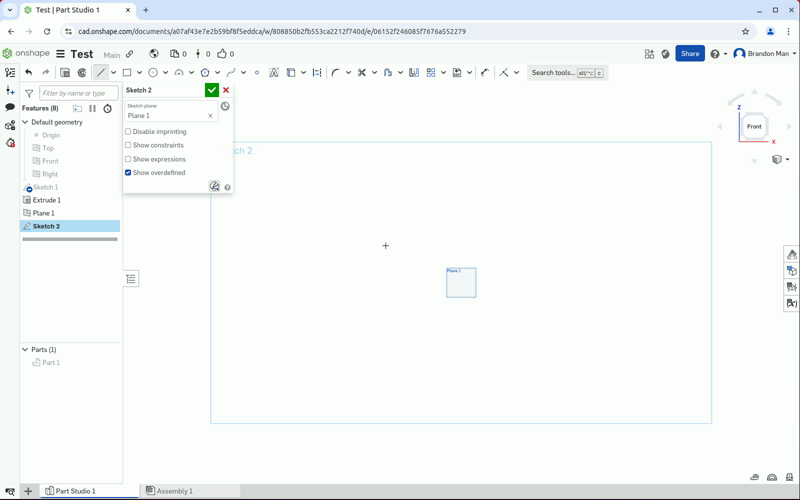
key_up(shift)
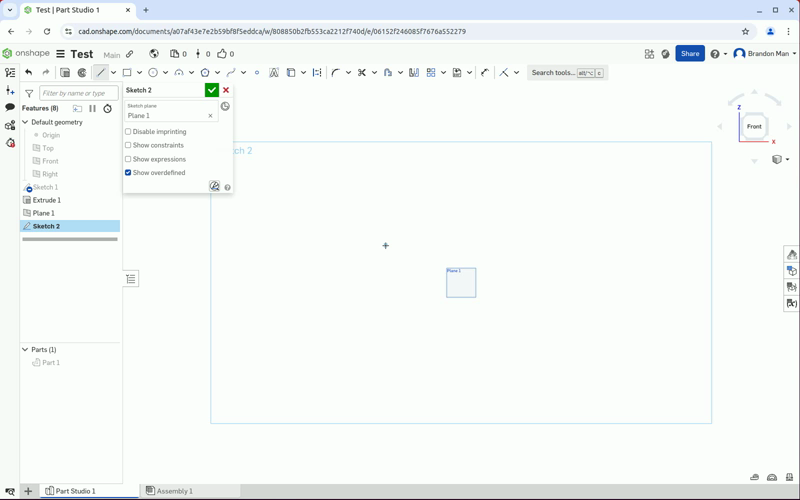
key_down(shift)
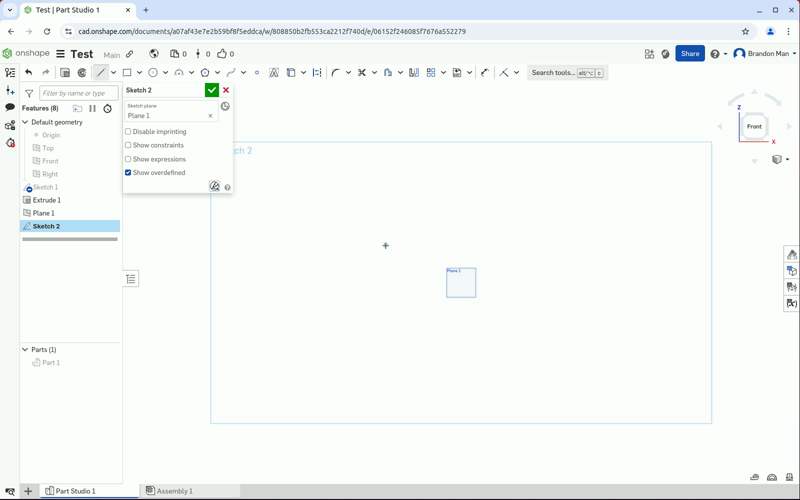
mouse_move(415, 245)
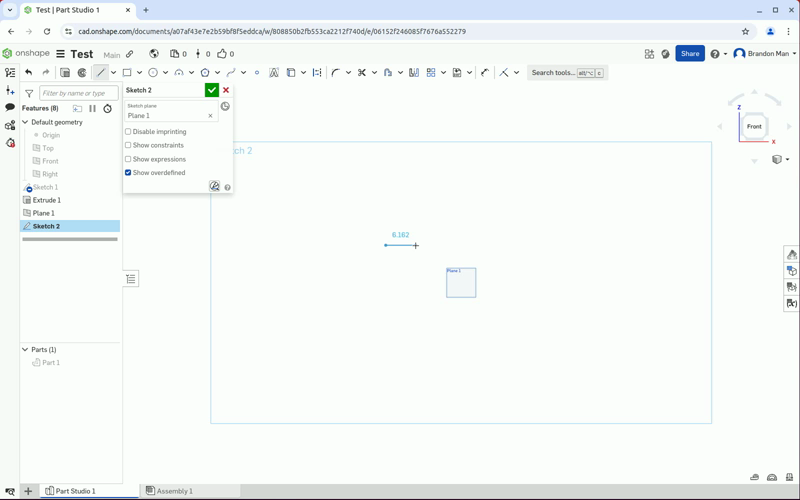
mouse_move(424, 245)
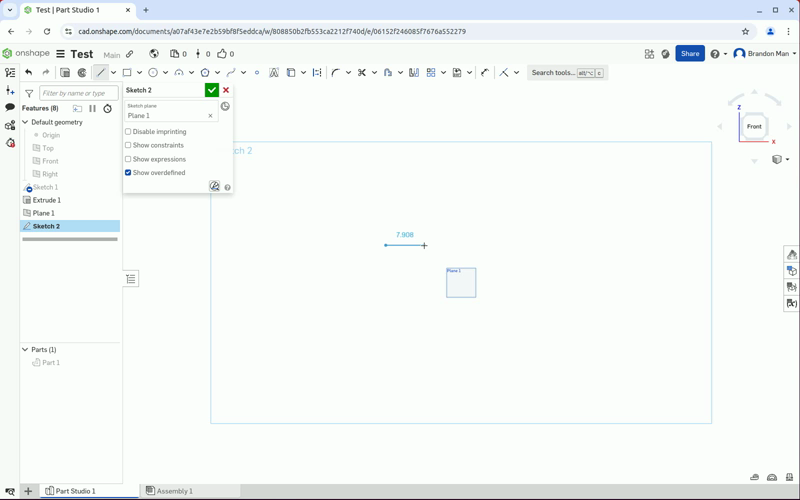
click(424, 245)
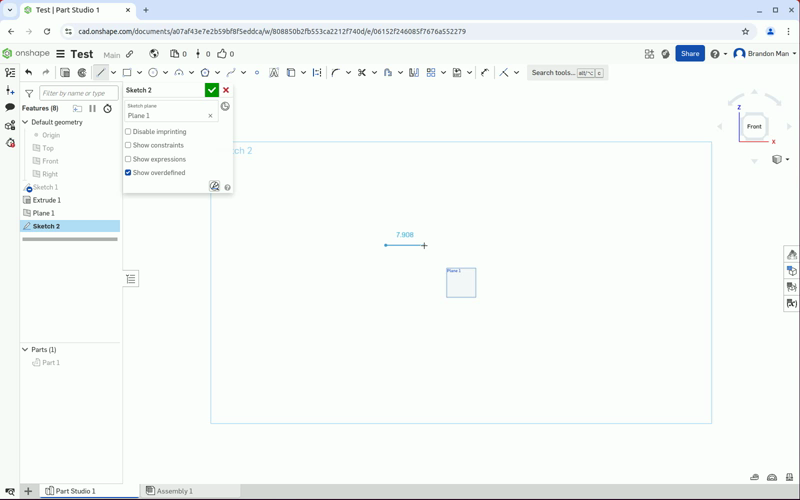
key_up(shift)
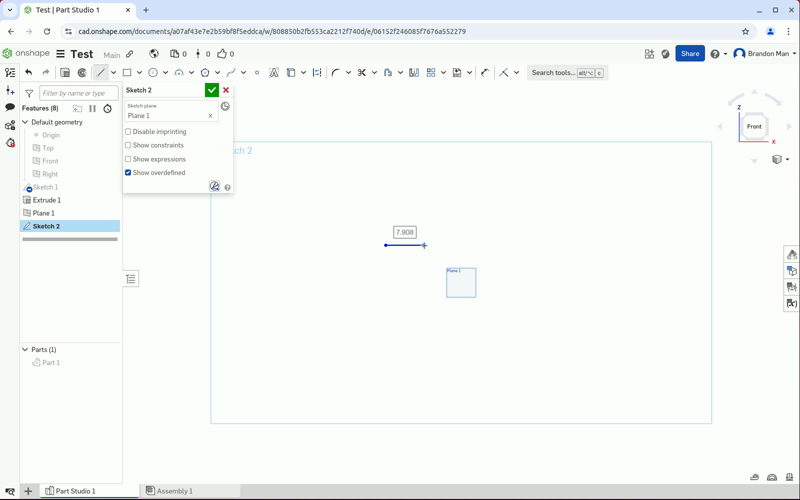
key_down(shift)
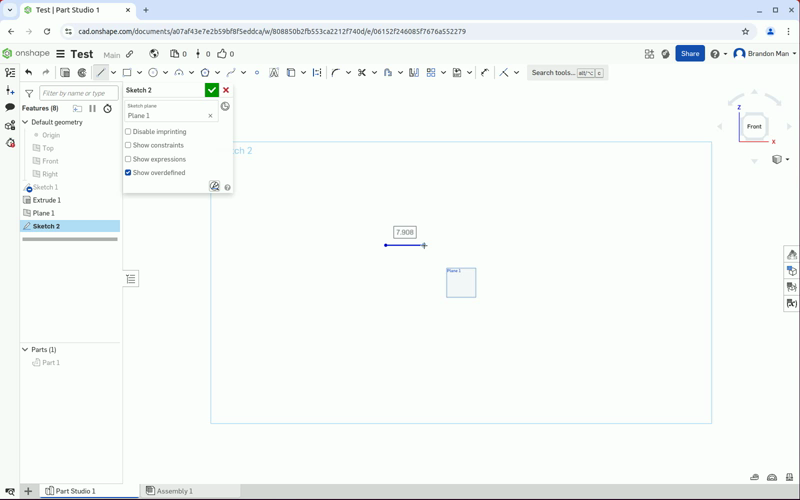
mouse_move(454, 245)
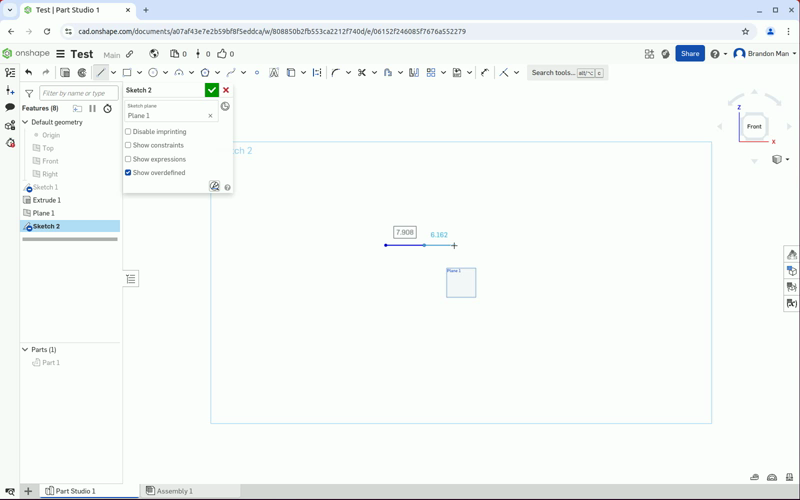
mouse_move(424, 207)
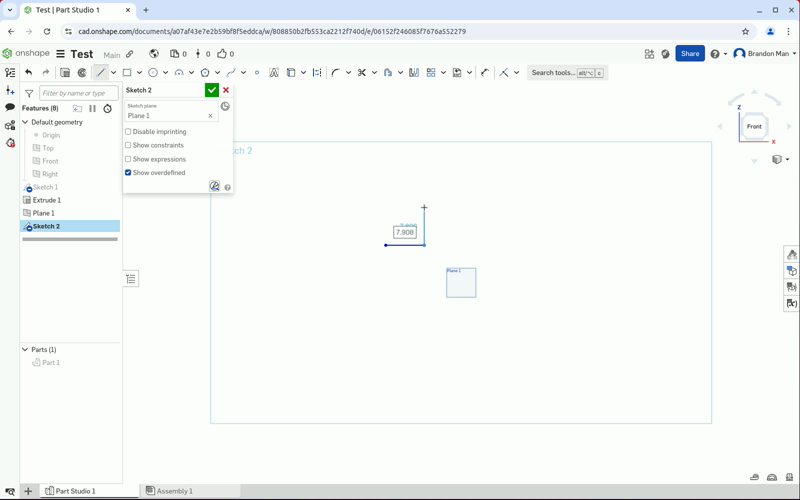
click(424, 207)
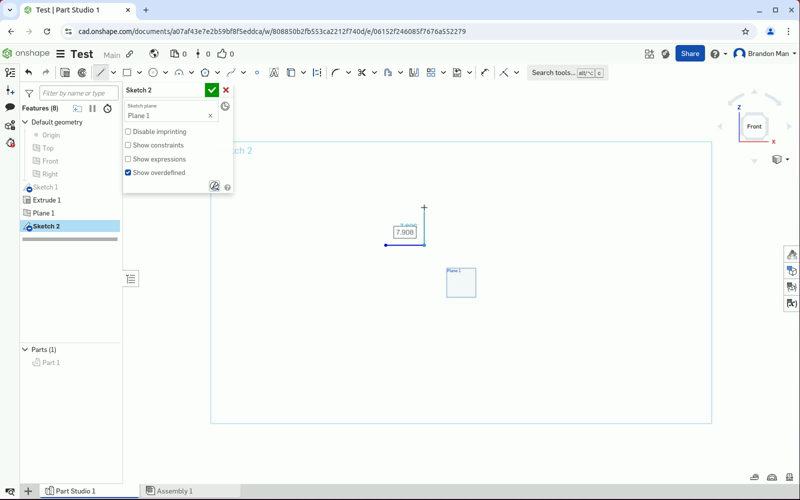
key_up(shift)
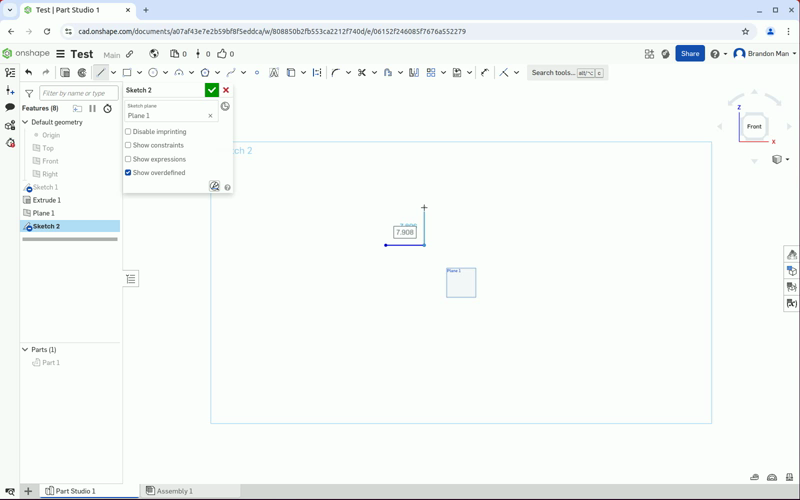
key_down(shift)
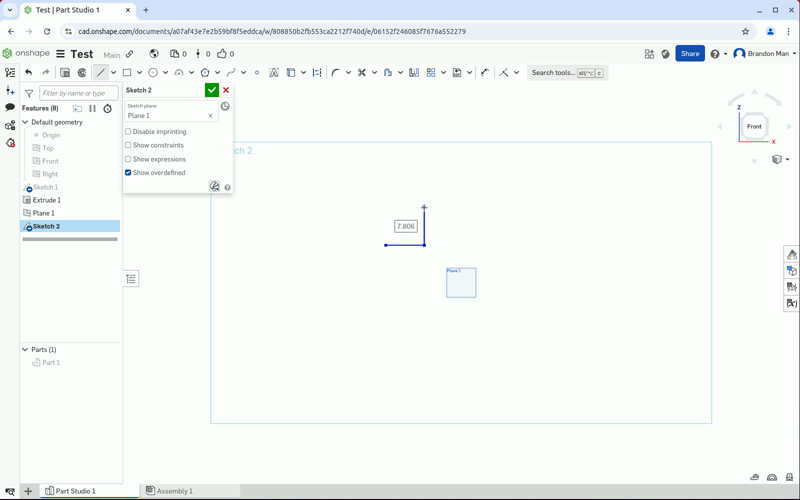
mouse_move(454, 207)
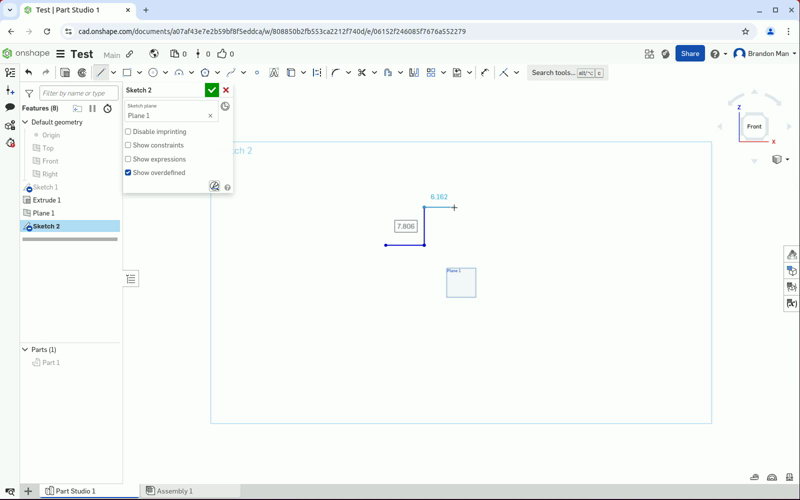
mouse_move(385, 207)
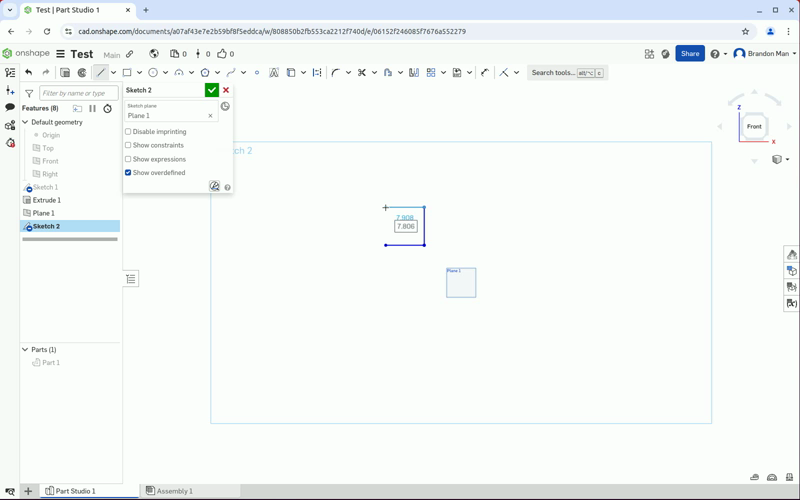
click(385, 207)
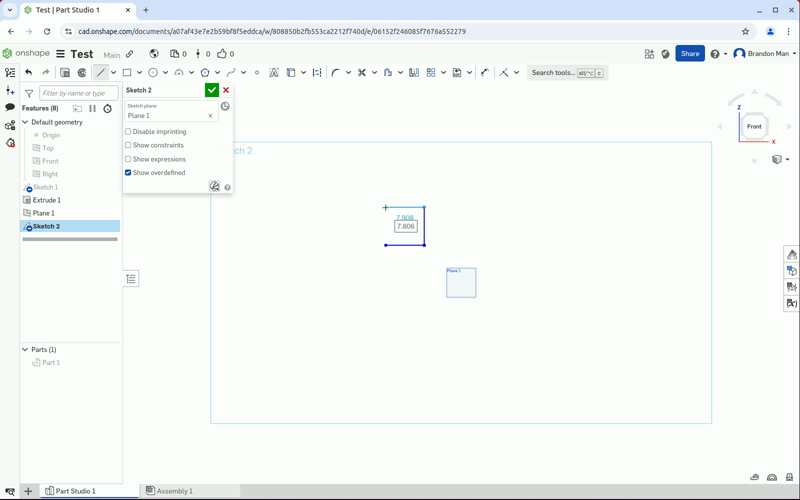
key_up(shift)
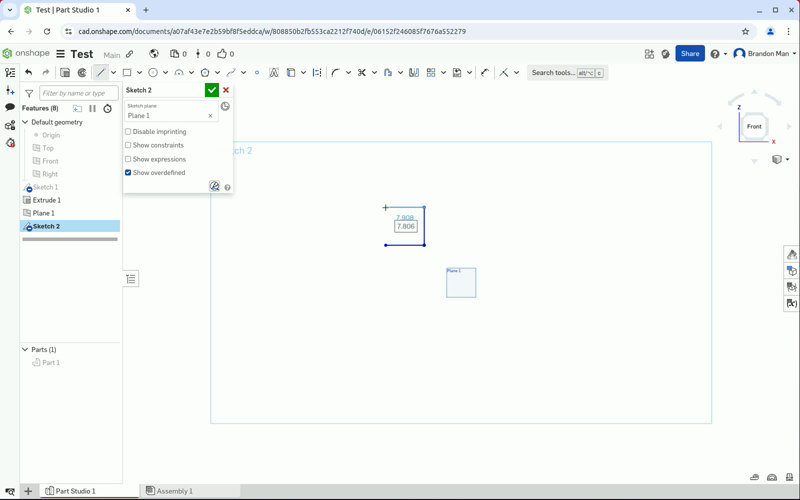
mouse_move(415, 207)
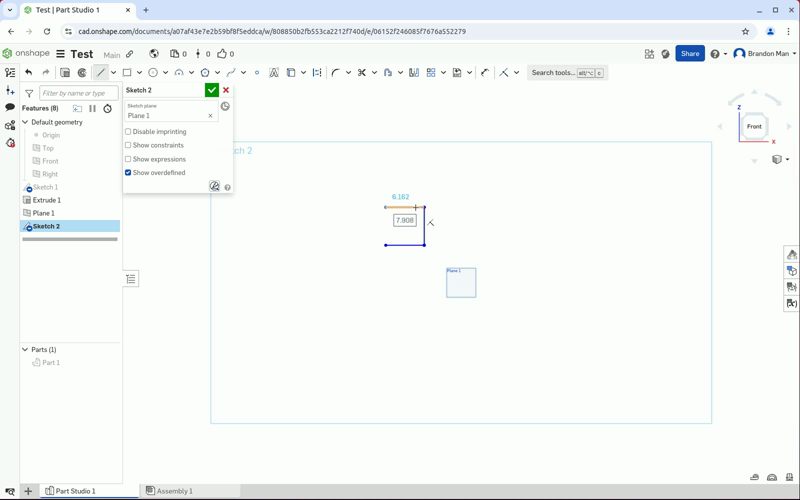
key_down(shift)
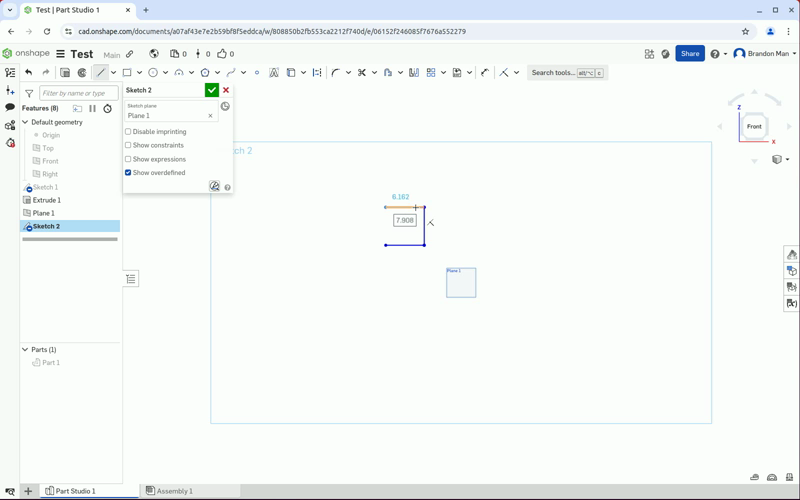
mouse_move(385, 245)
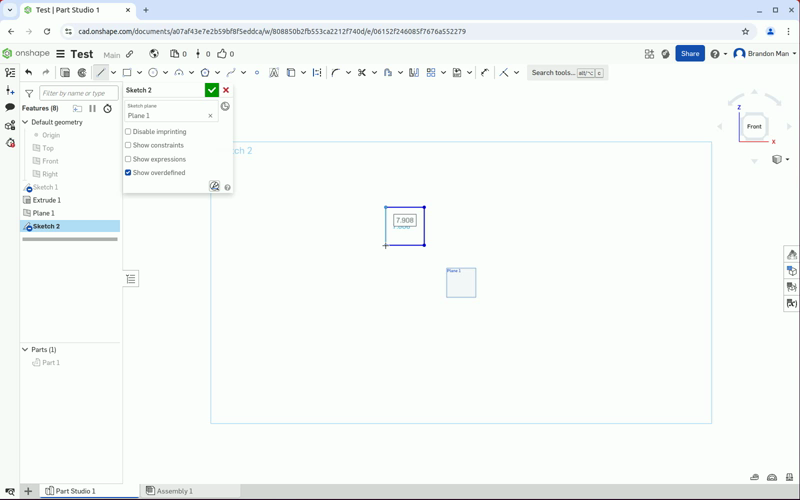
key_up(shift)
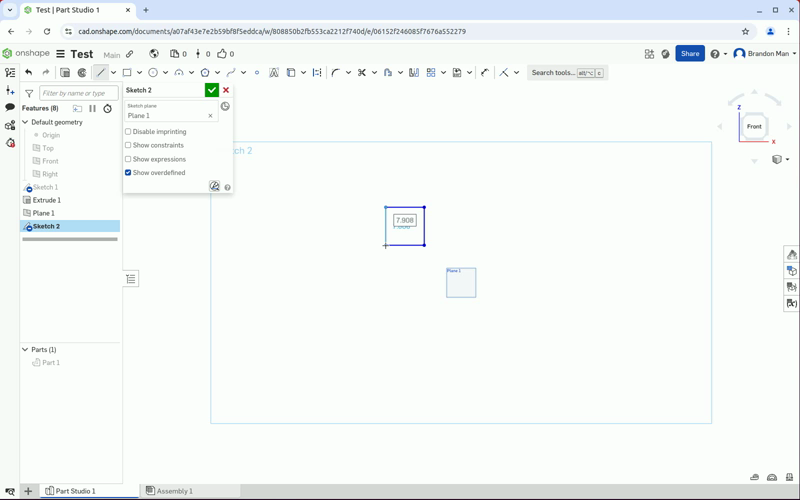
click(385, 245)
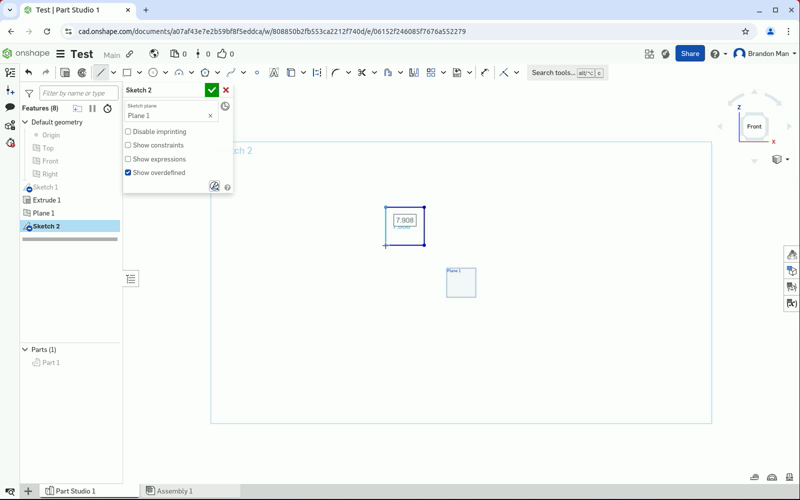
key(esc)
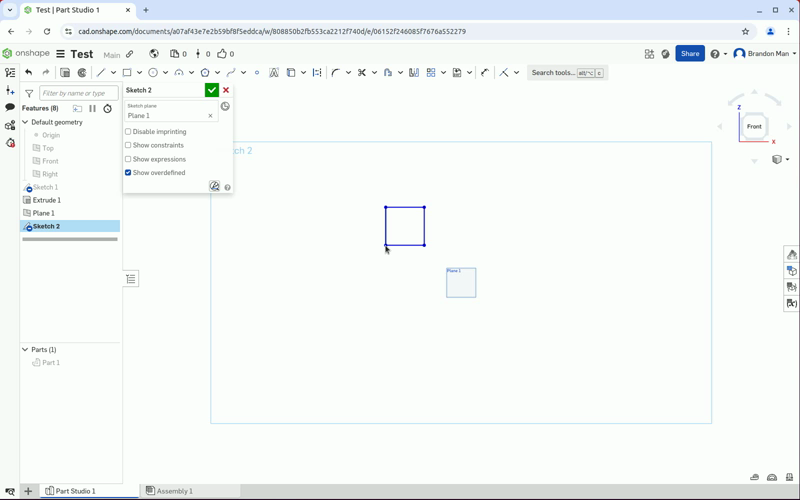
mouse_move(411, 218)
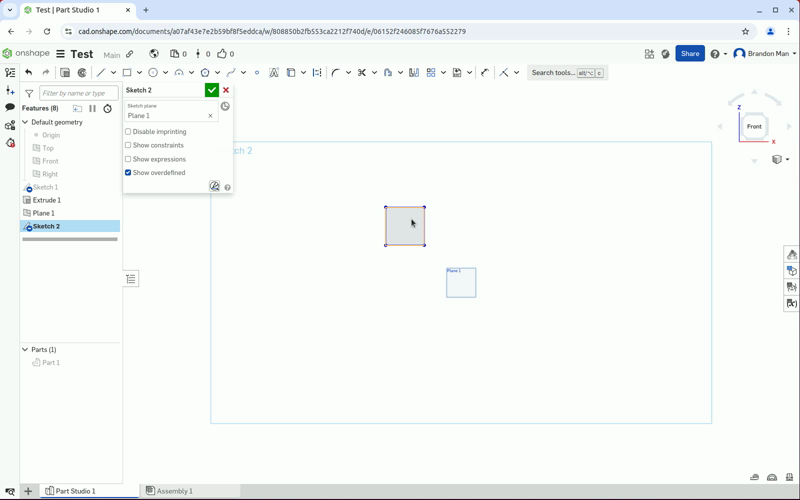
scroll(6)
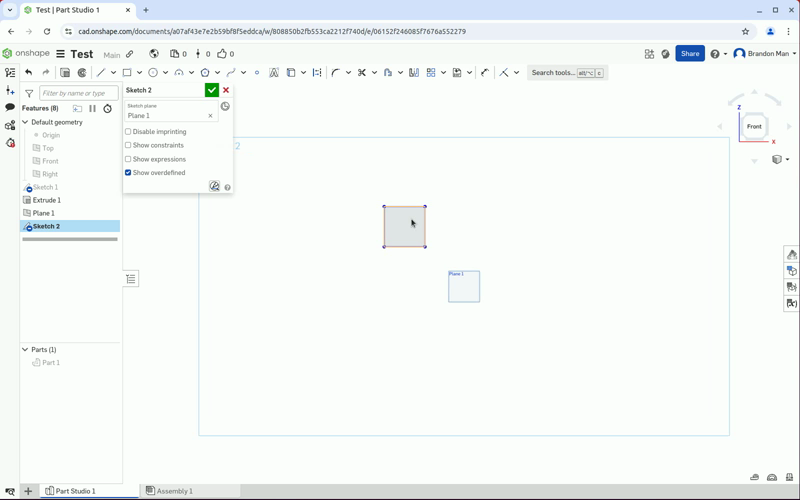
scroll(6)
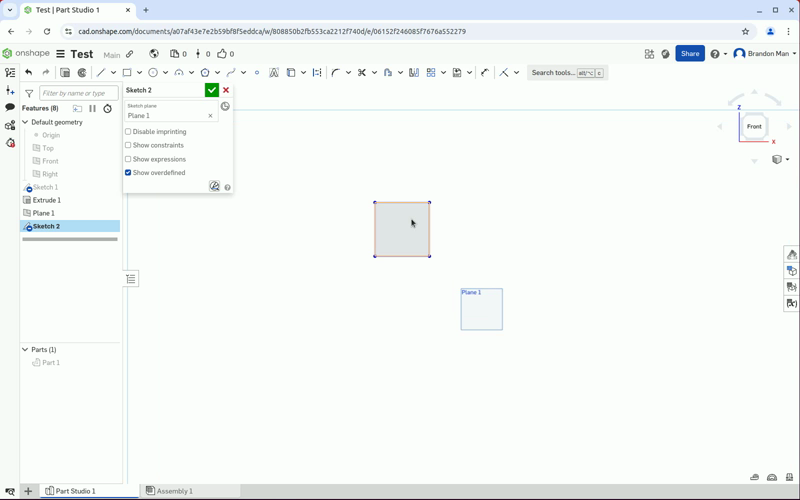
scroll(6)
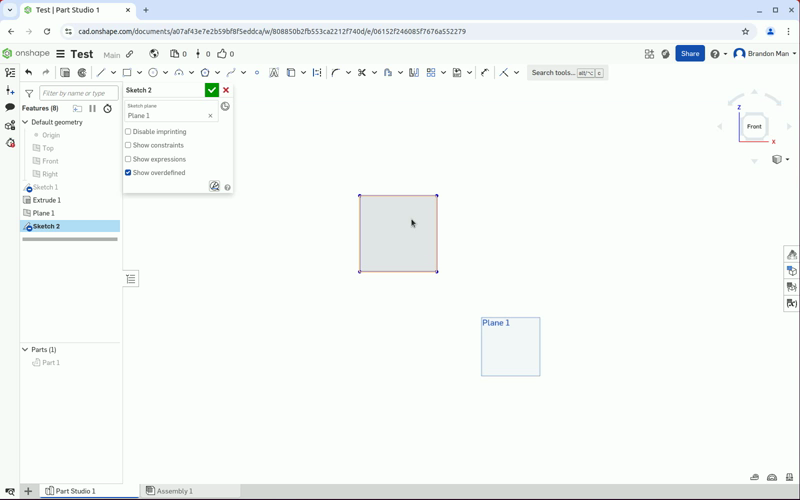
scroll(6)
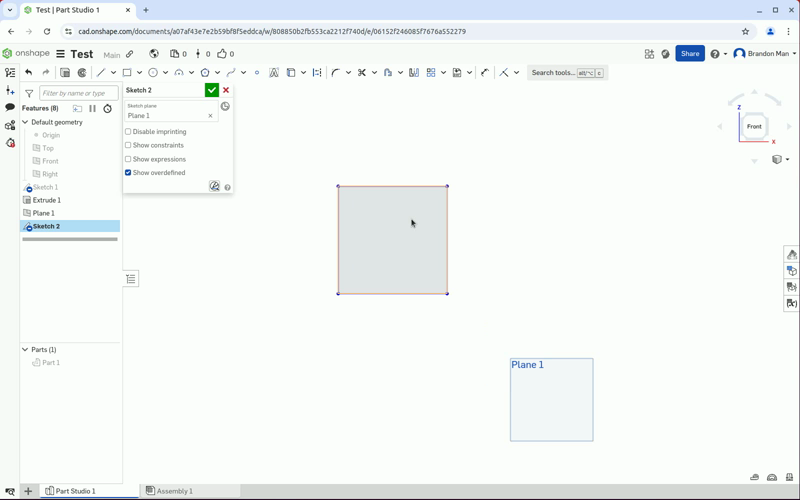
scroll(6)
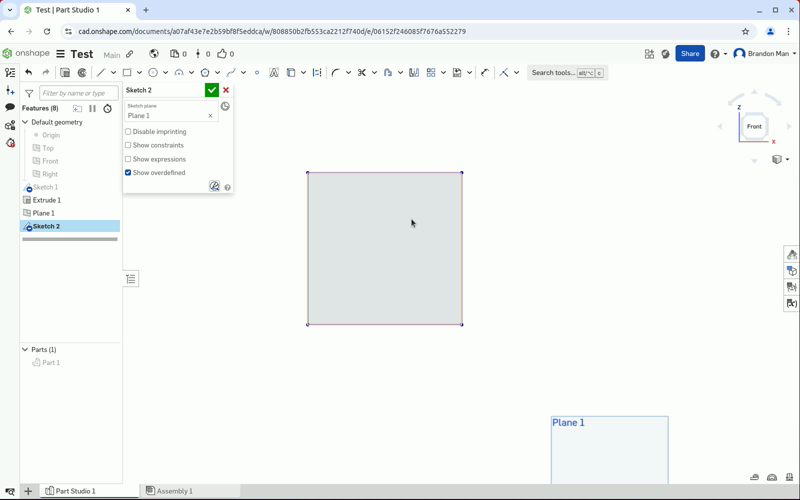
scroll(6)
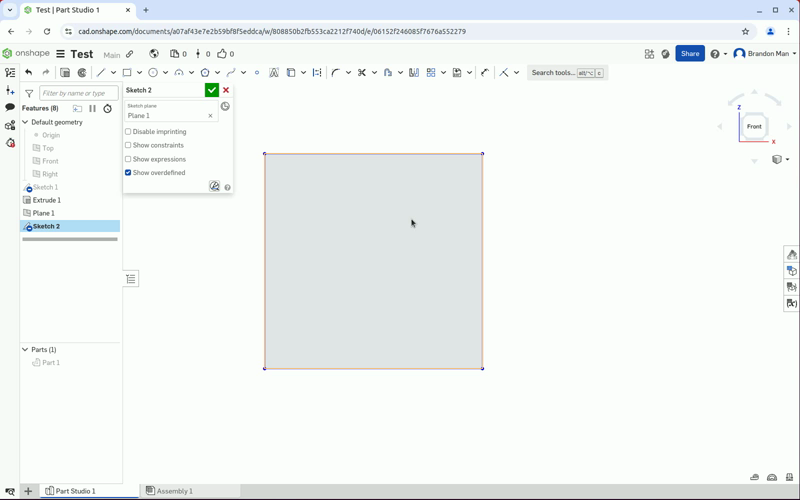
scroll(6)
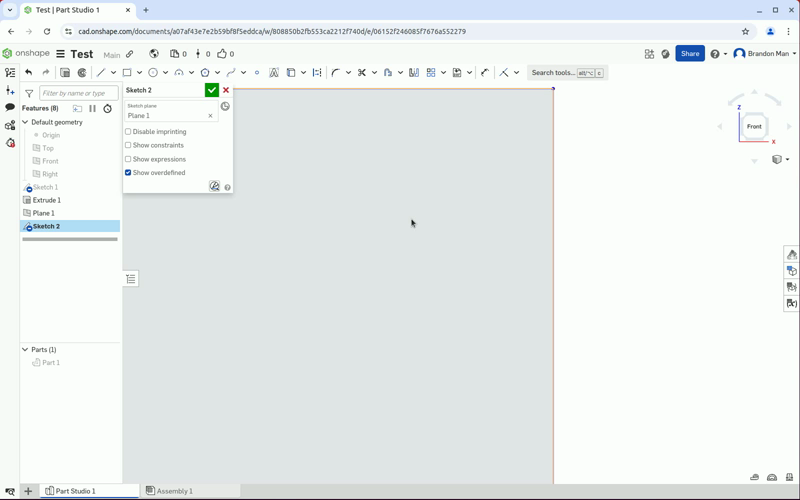
click(411, 218)
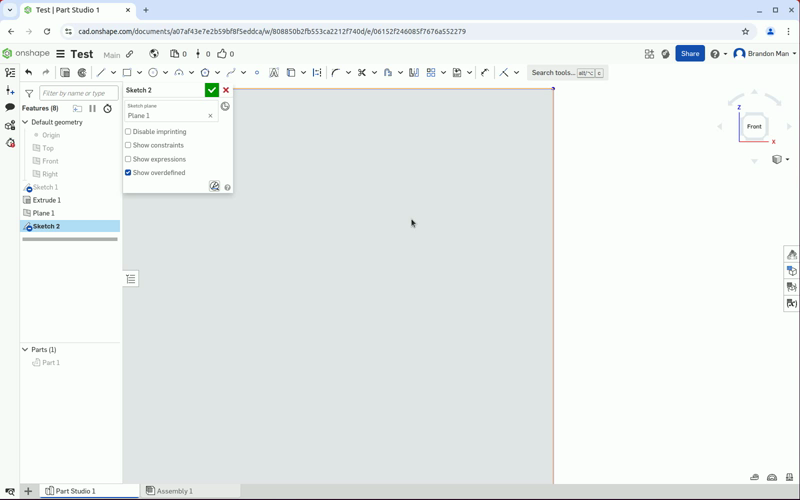
scroll(-6)
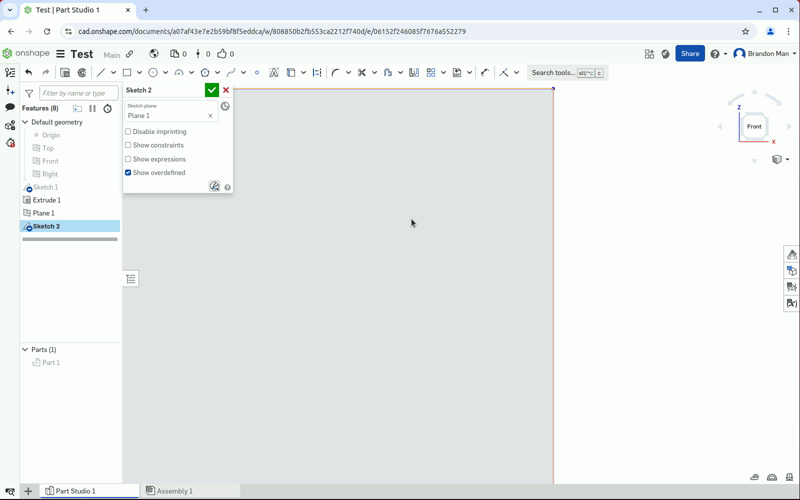
scroll(-6)
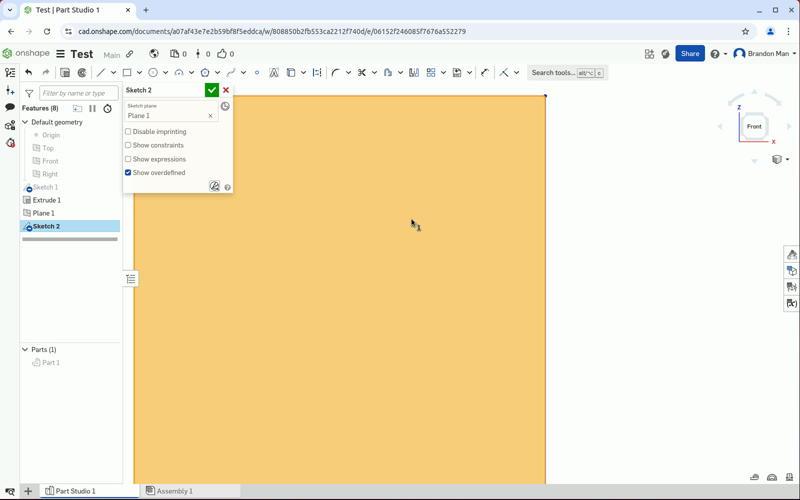
scroll(-6)
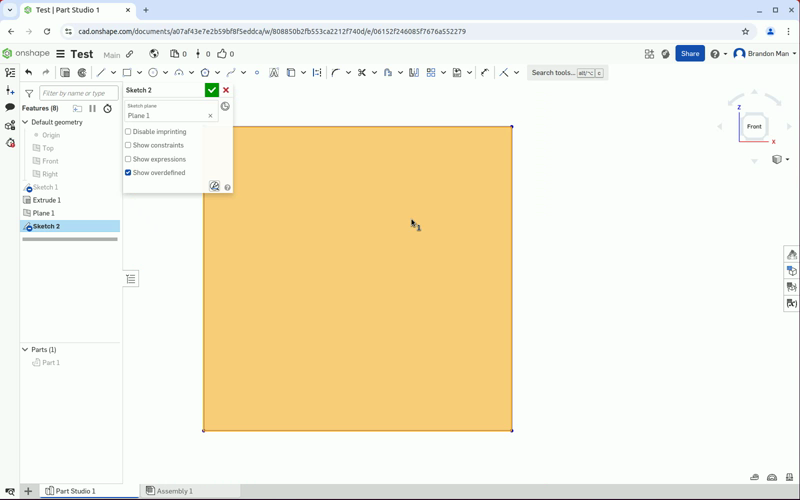
scroll(-6)
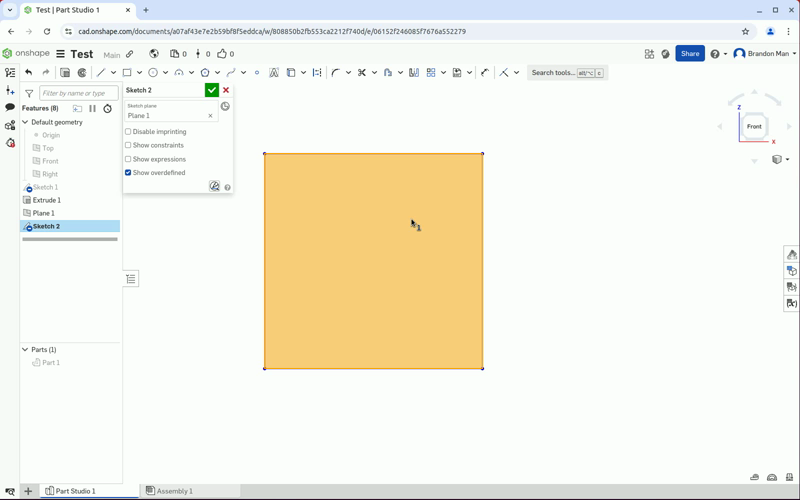
scroll(-6)
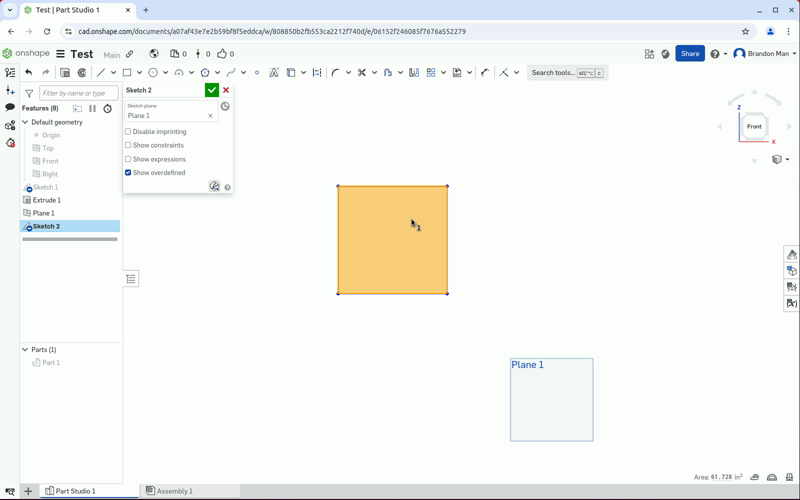
scroll(-6)
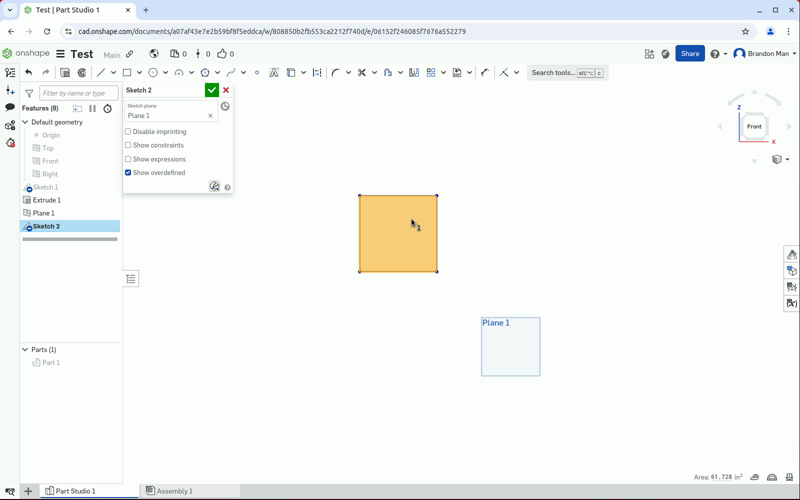
scroll(-6)
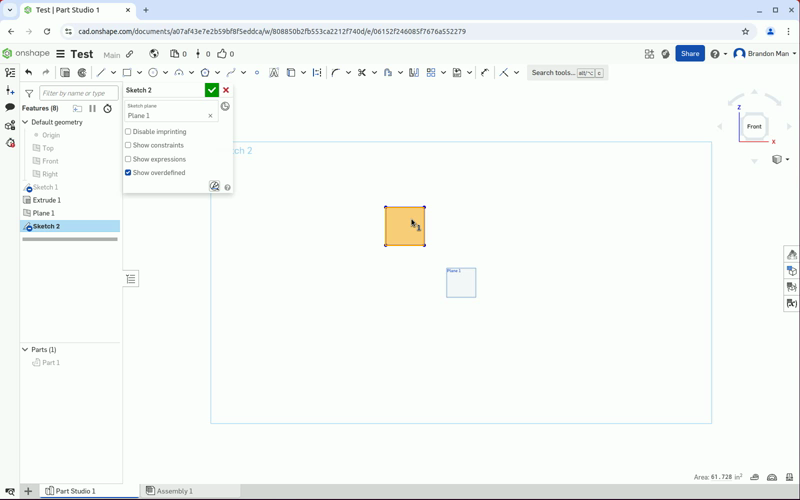
mouse_move(73, 352)
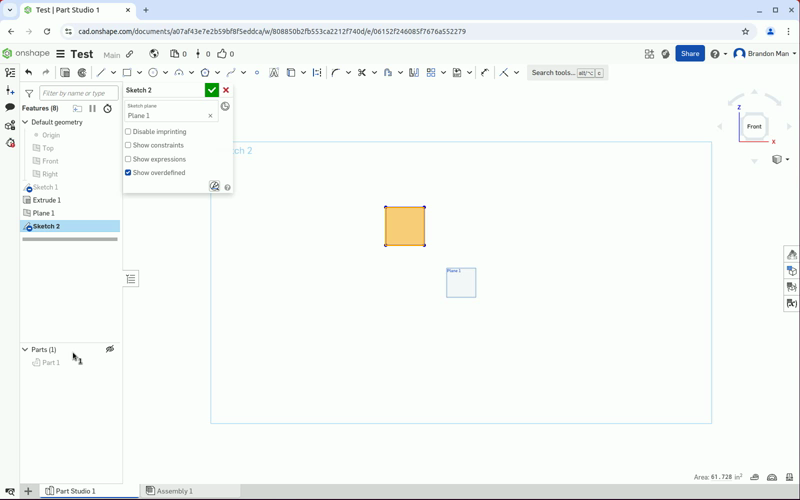
key(shift+y)
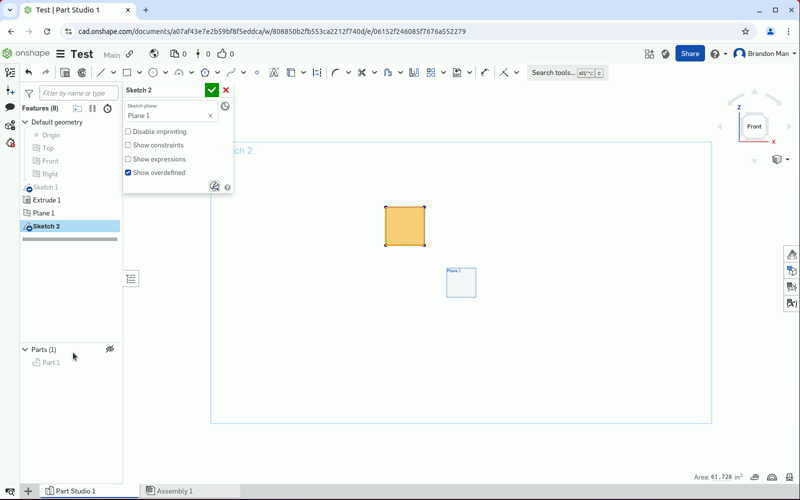
key(shift+e)
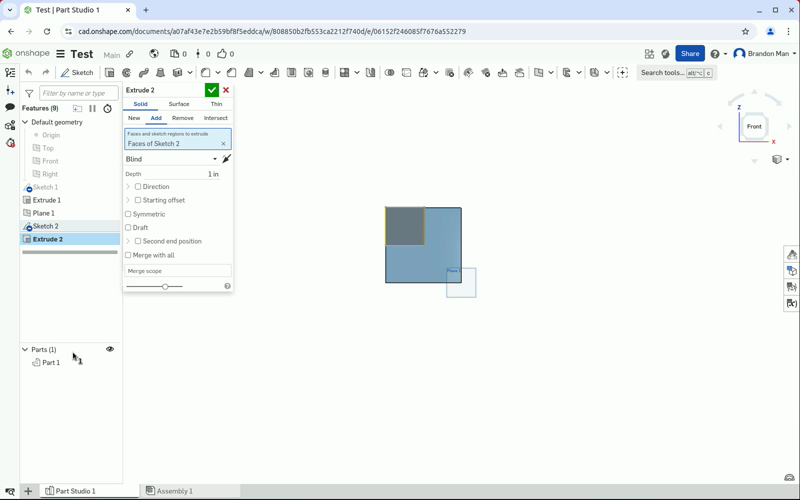
mouse_move(143, 106)
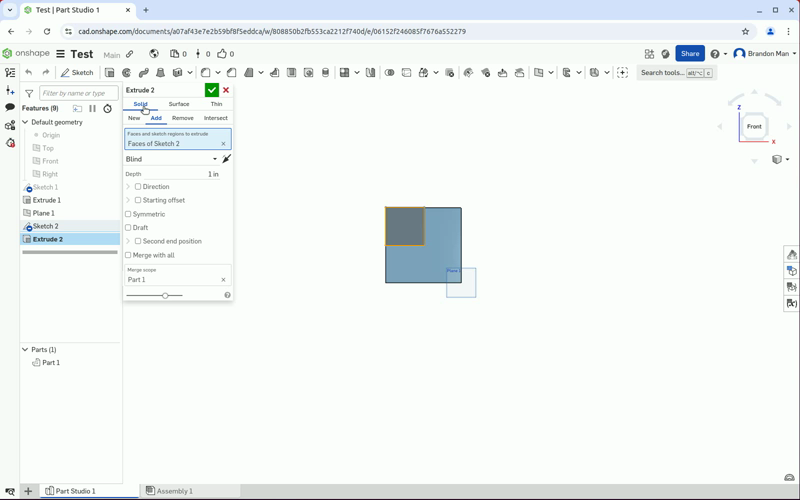
click(143, 106)
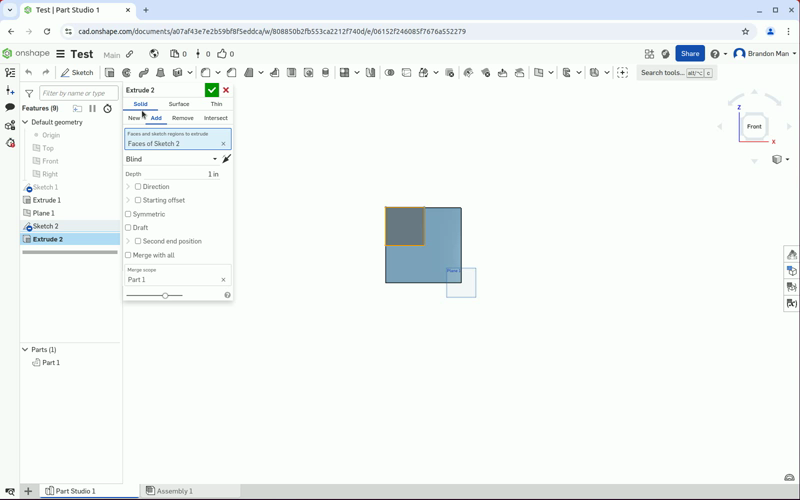
mouse_move(137, 120)
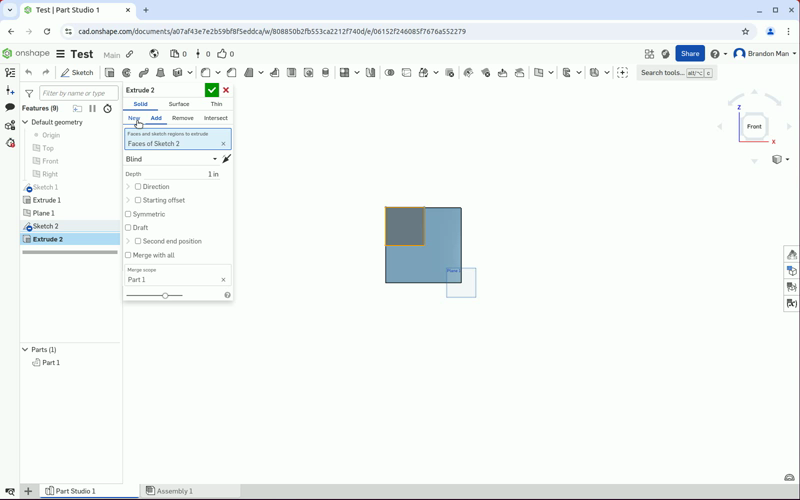
click(137, 120)
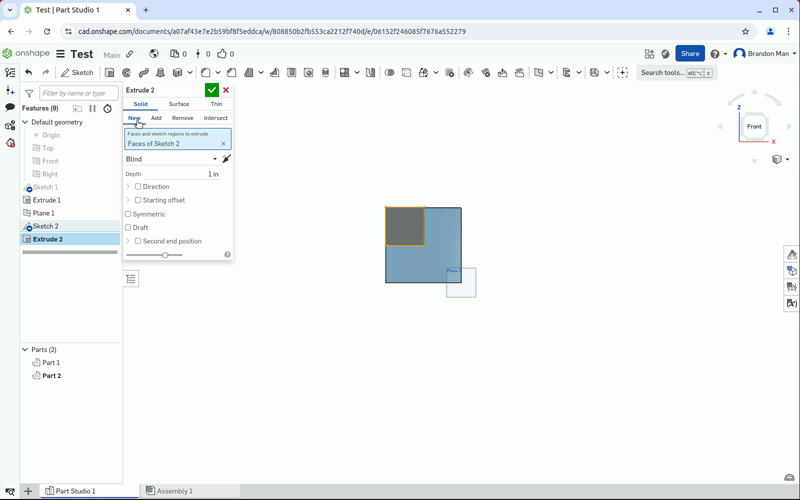
key(tab, 4)
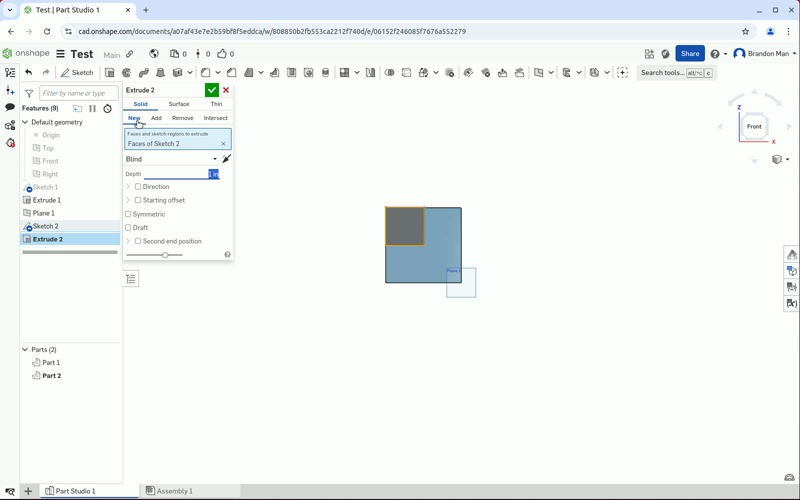
text(7.703)
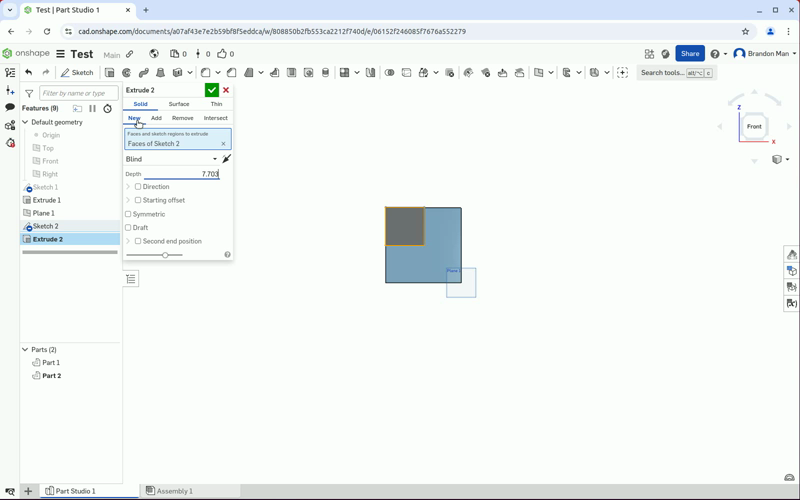
key(enter)
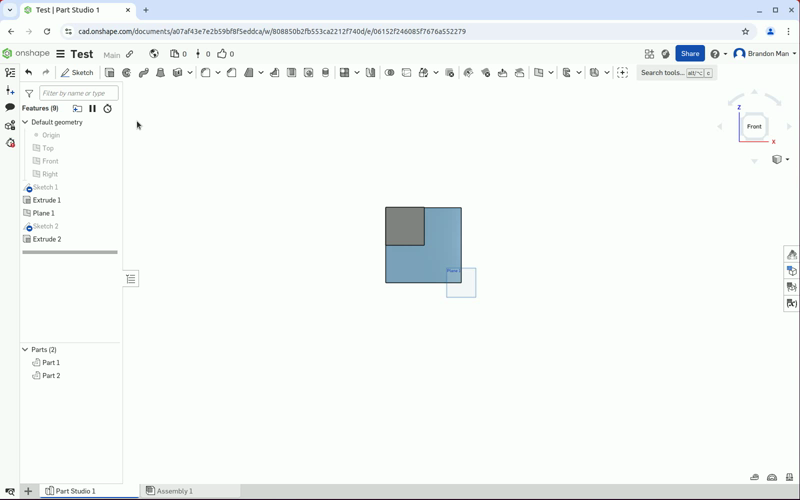
key(shift+h)
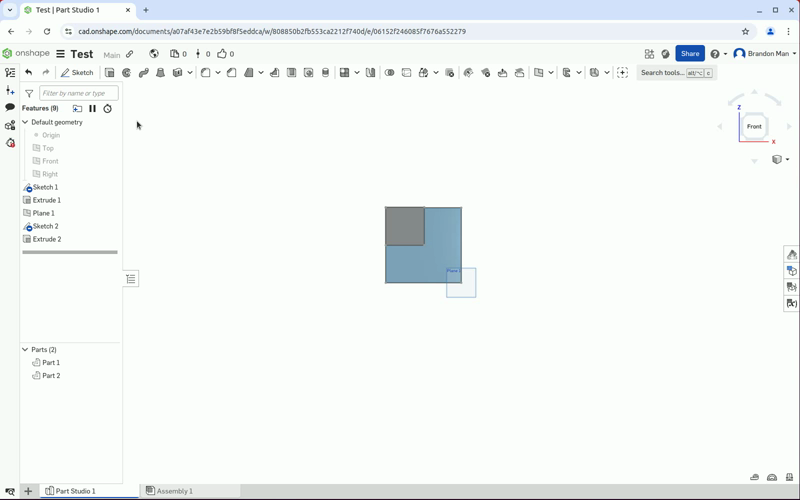
key(shift+h)
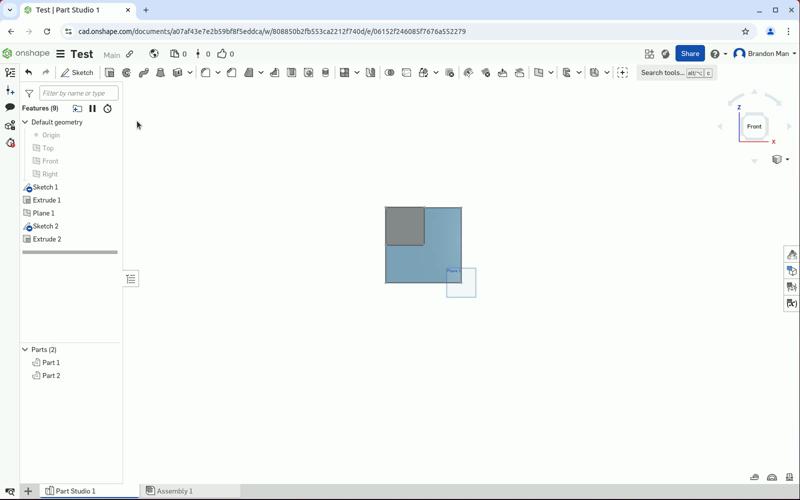
key(shift+7)
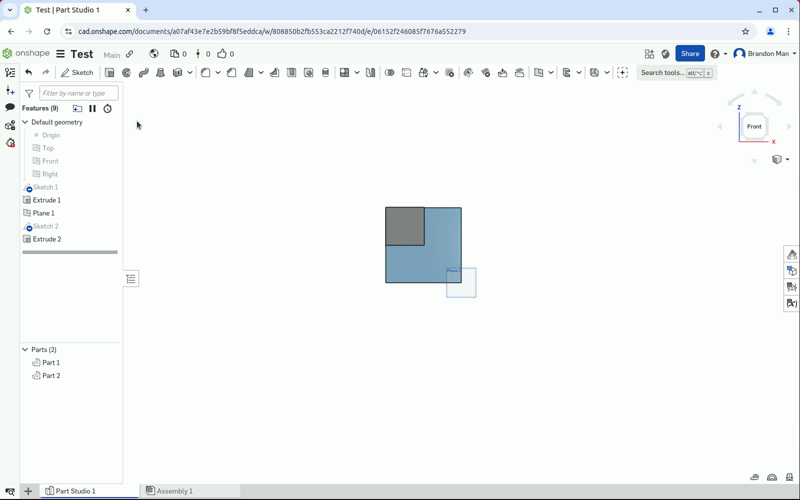
key(left, 2)
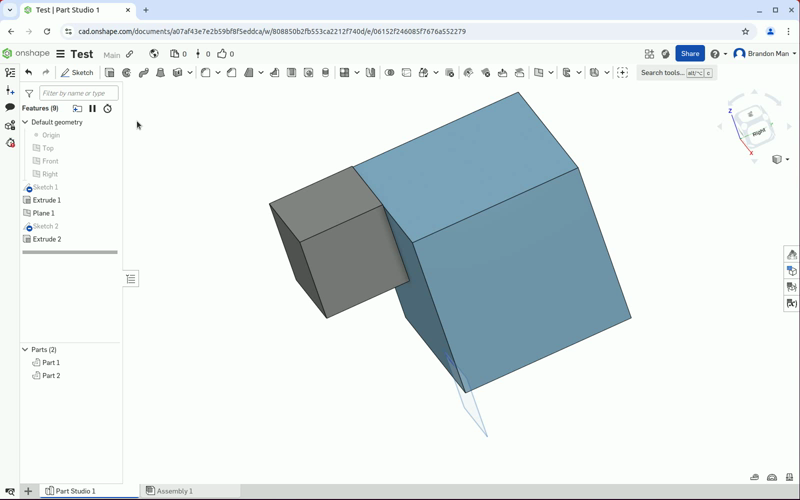
key(down, 2)
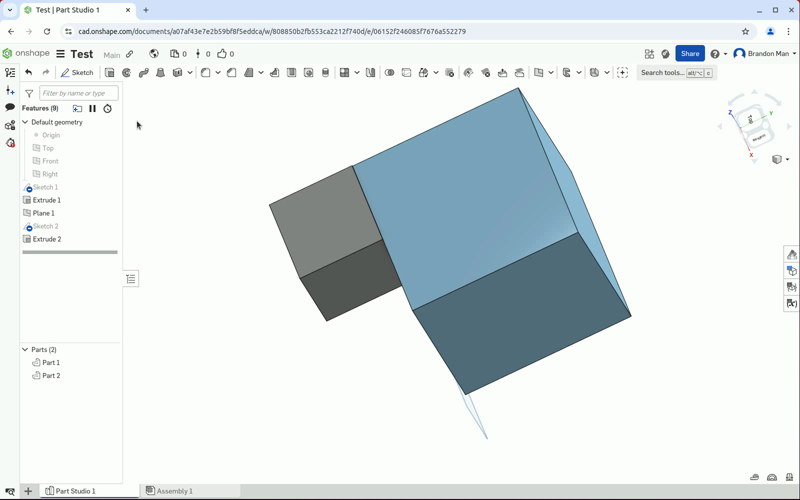
key(up, 2)
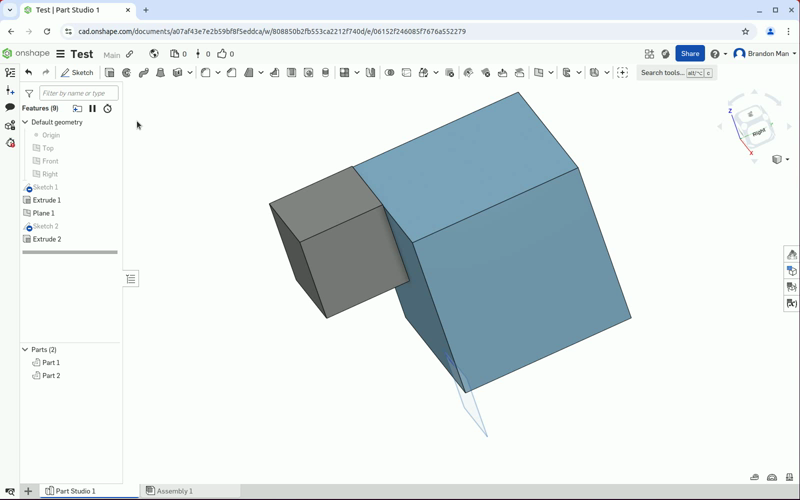
key(right, 2)
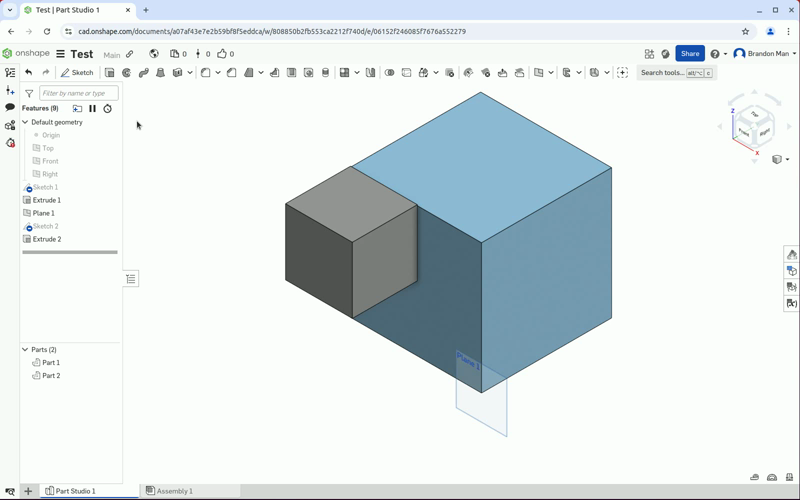
mouse_move(73, 189)
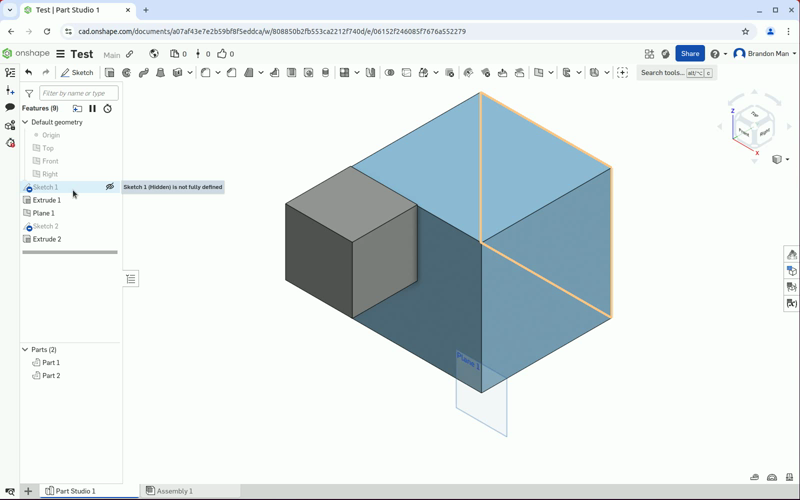
click(73, 189)